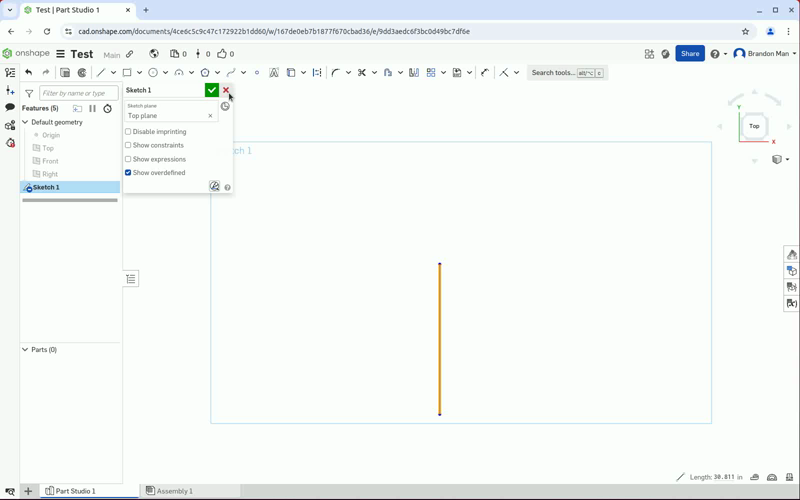
key(shift+h)
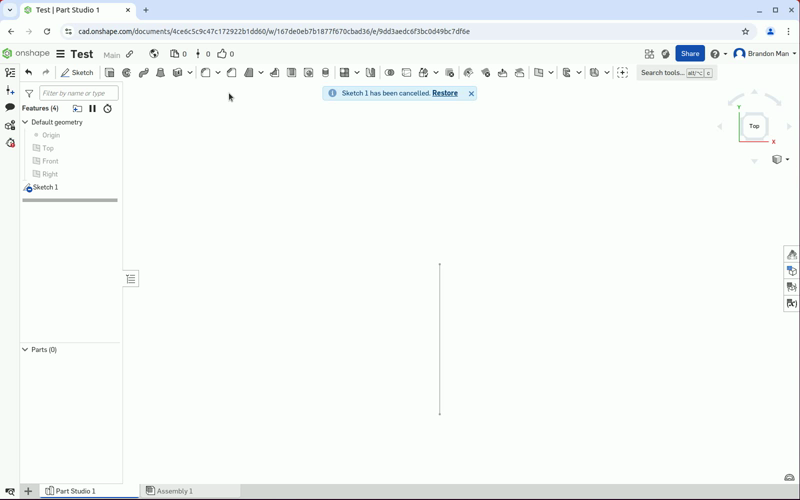
mouse_move(73, 352)
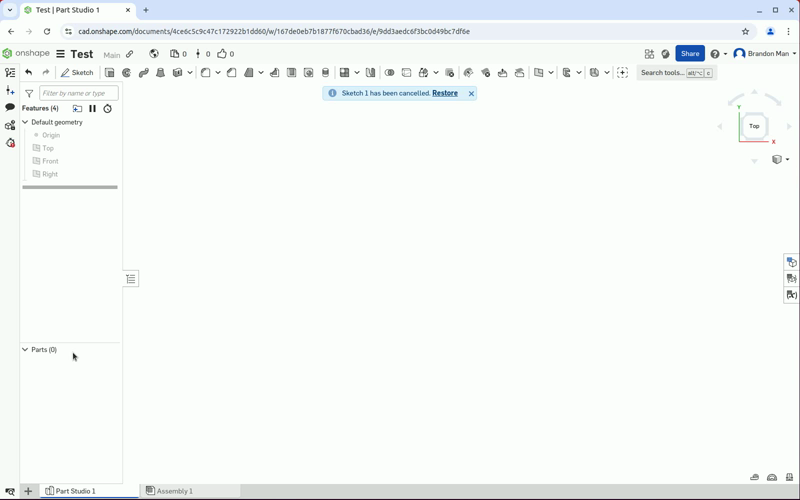
key(y)
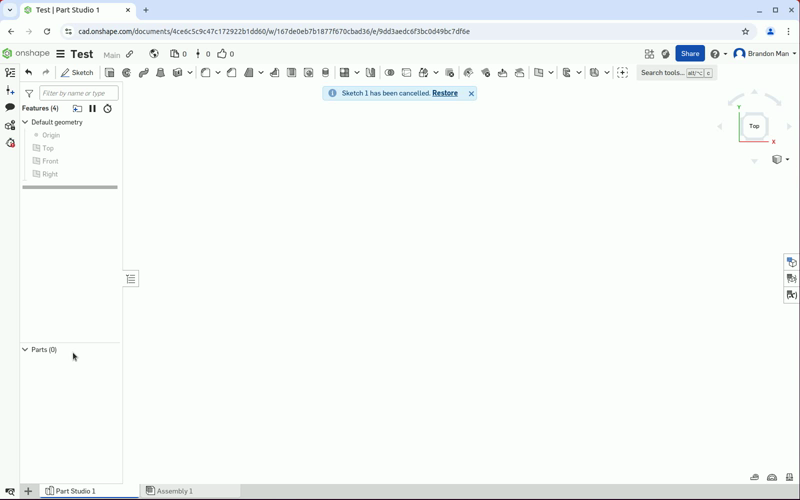
key(shift+p)
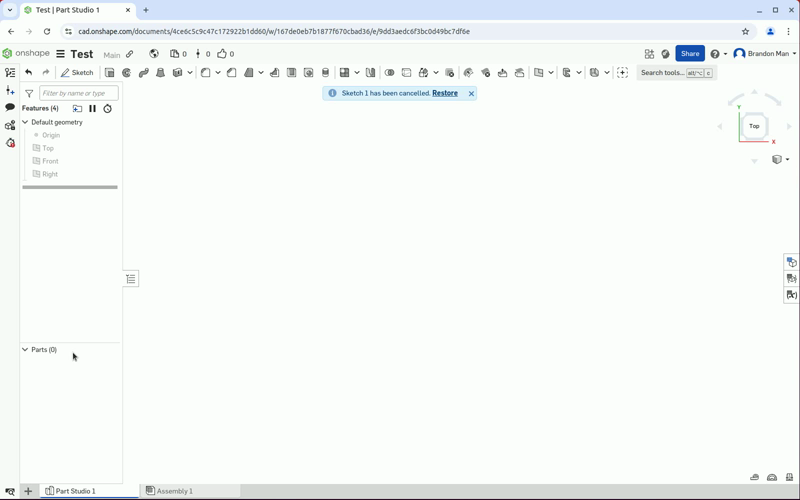
key(space)
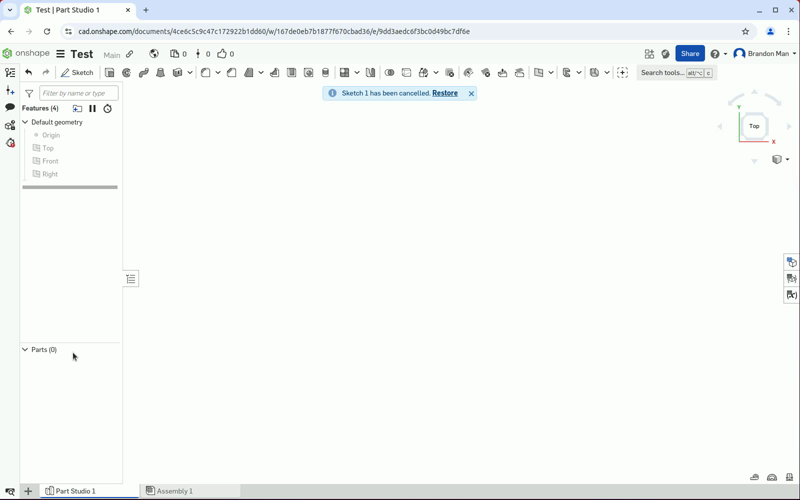
key_down(shift)
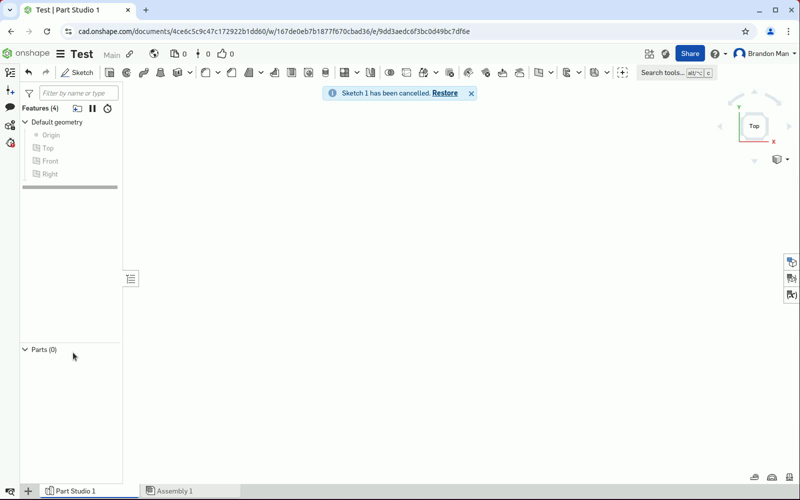
key(up)
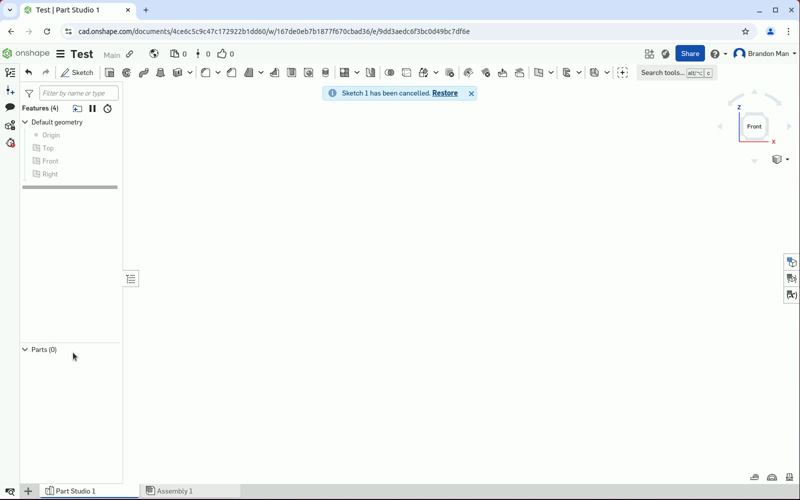
key_up(shift)
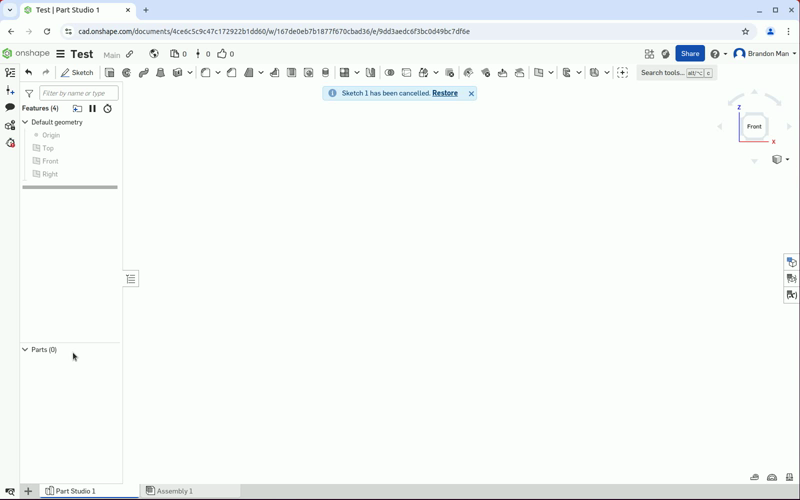
mouse_move(73, 352)
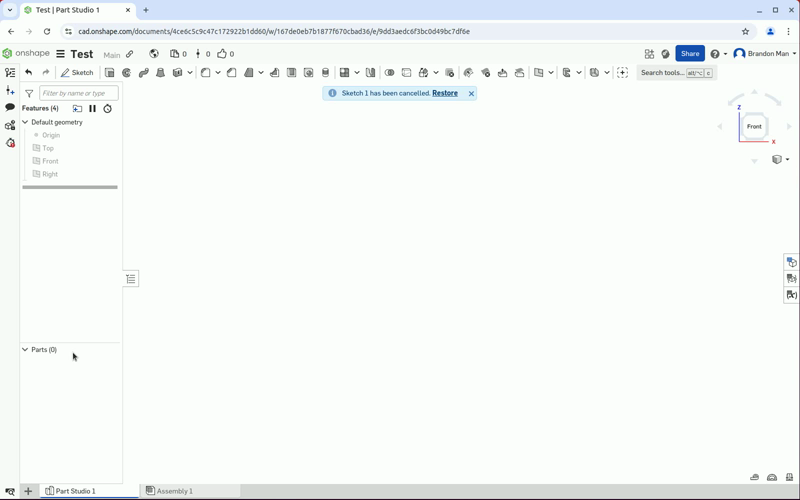
key(shift+y)
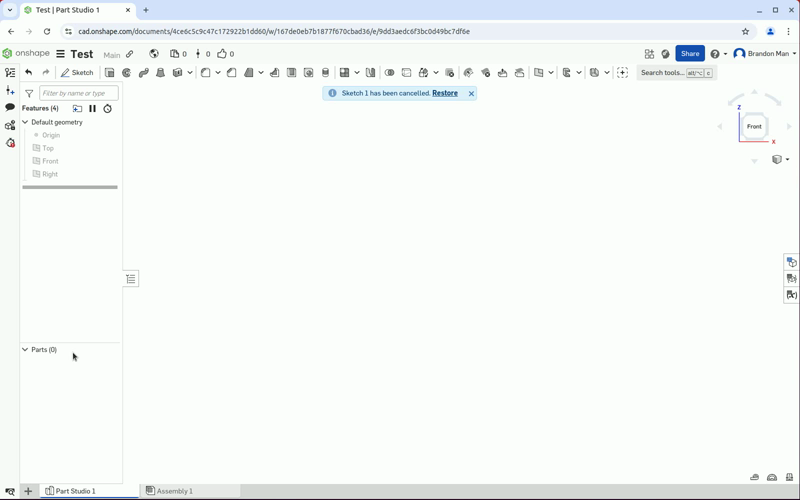
key(shift+s)
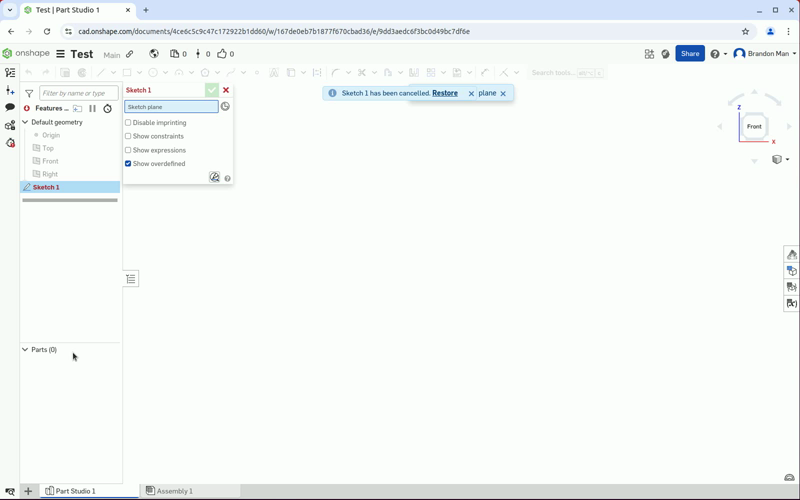
mouse_move(73, 163)
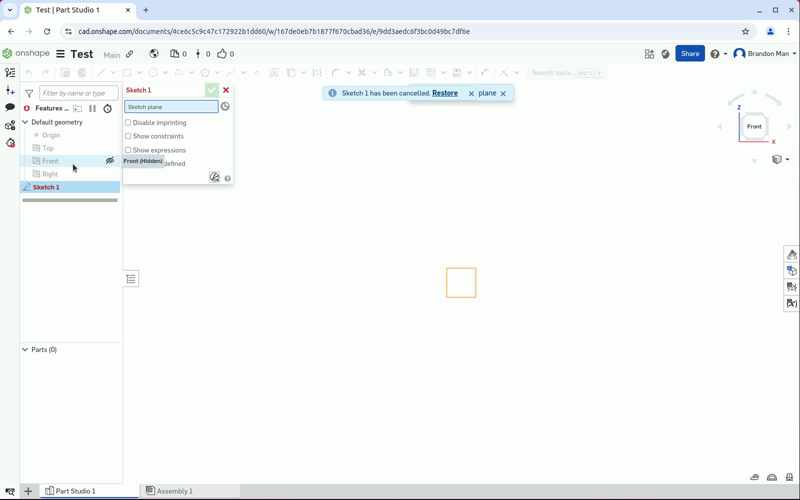
click(73, 163)
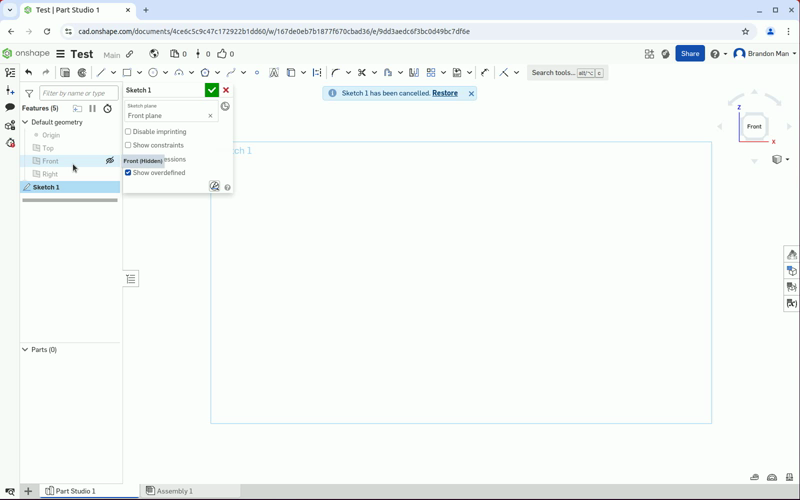
mouse_move(73, 352)
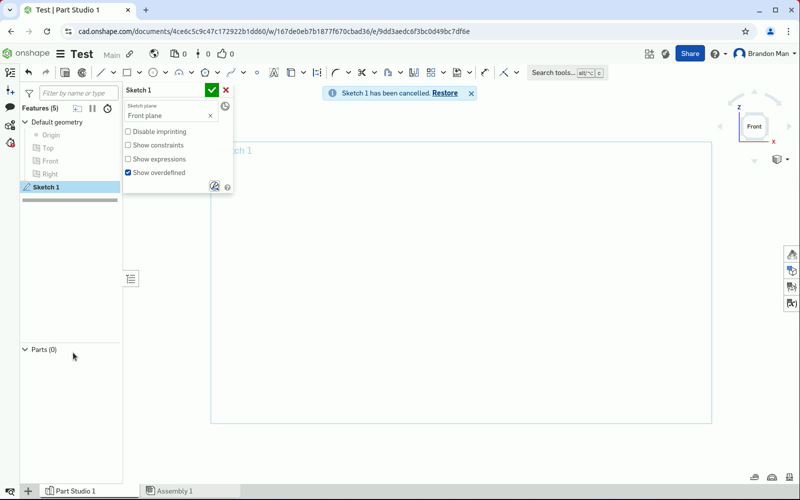
key(y)
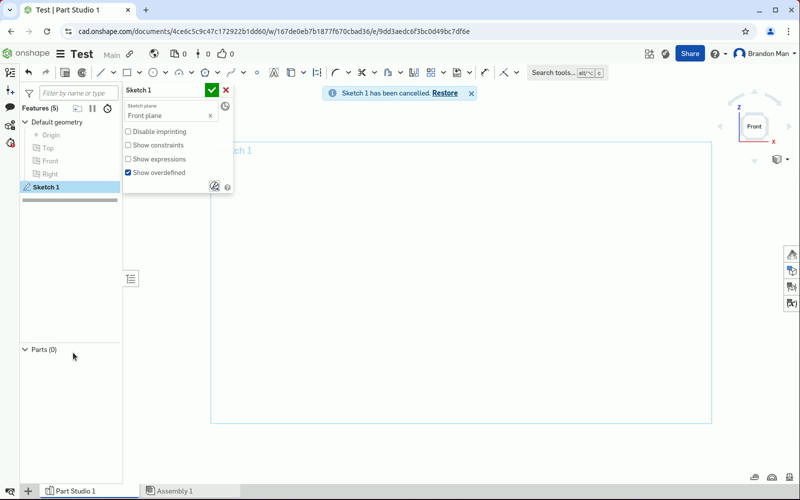
key(l)
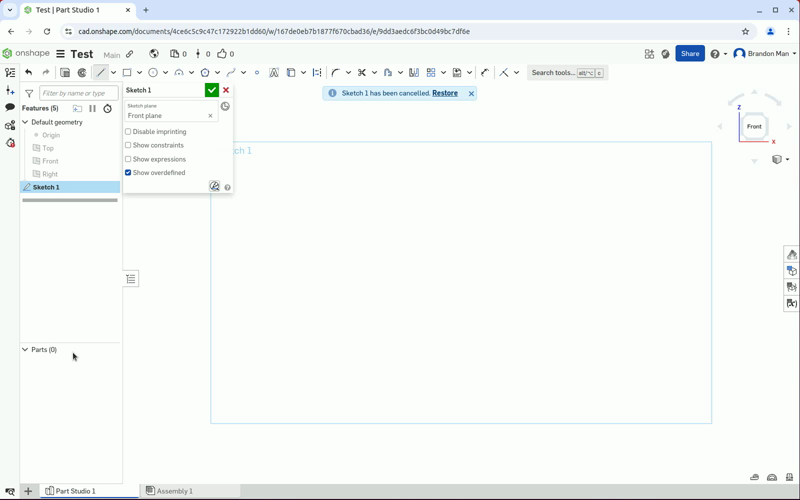
key_down(shift)
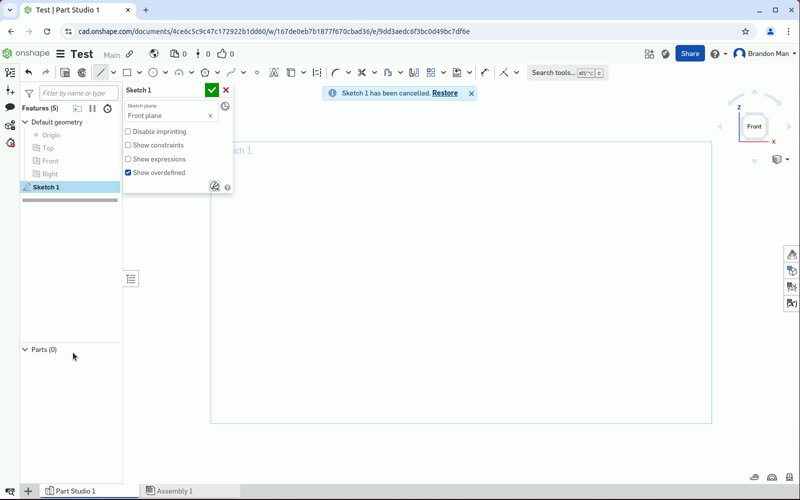
mouse_move(460, 282)
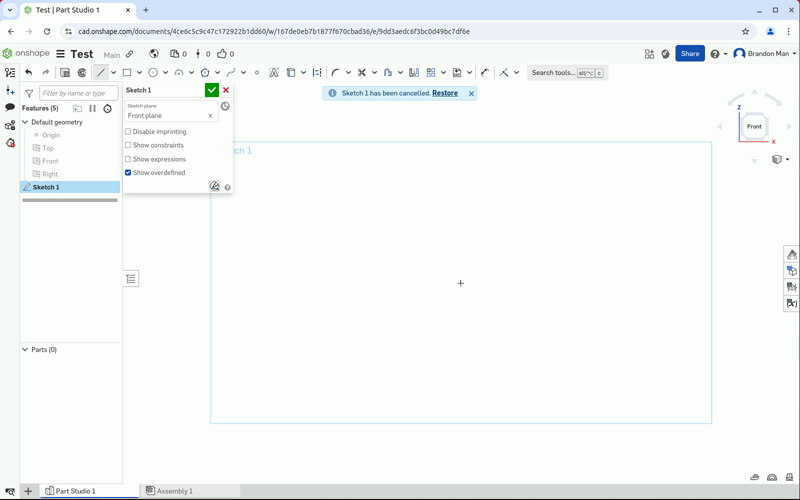
click(460, 282)
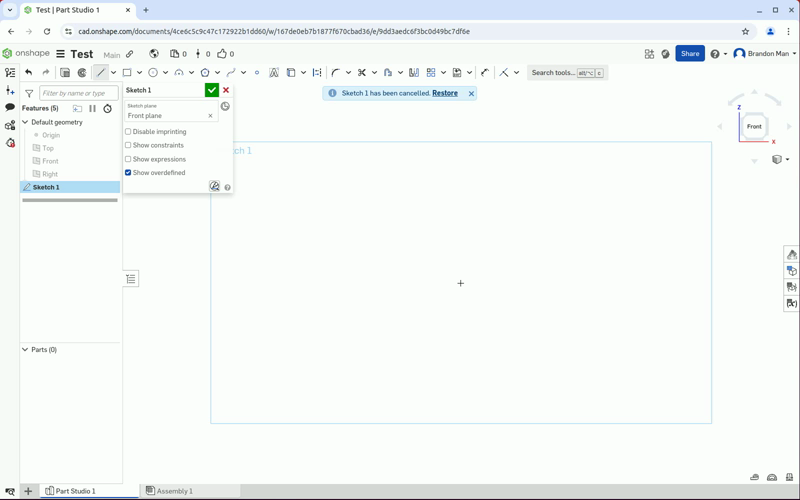
key_up(shift)
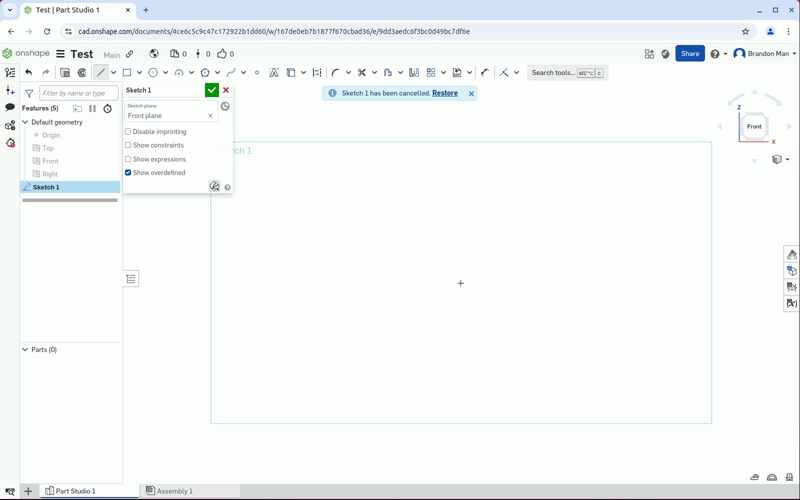
key_down(shift)
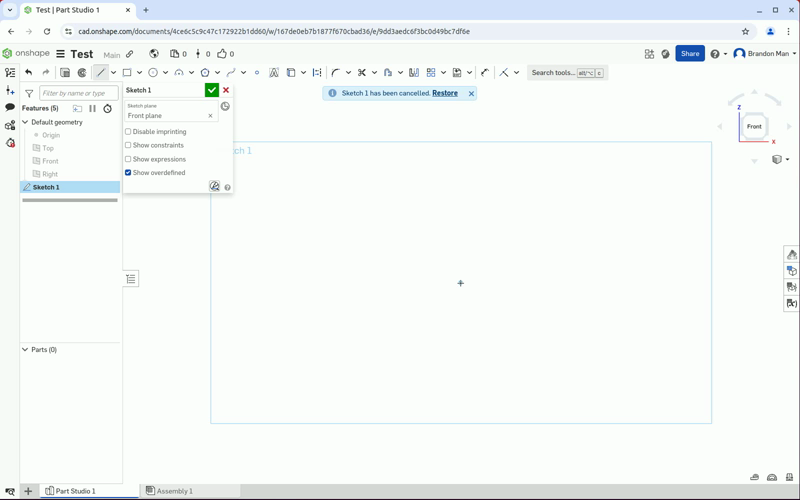
mouse_move(557, 282)
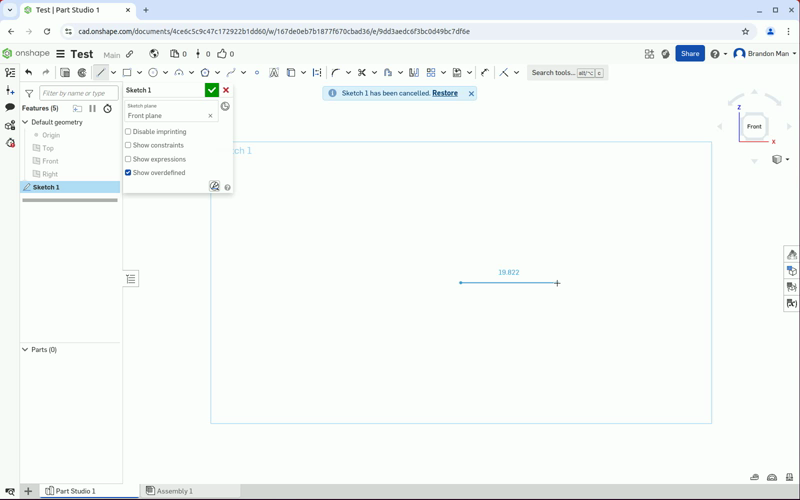
click(557, 282)
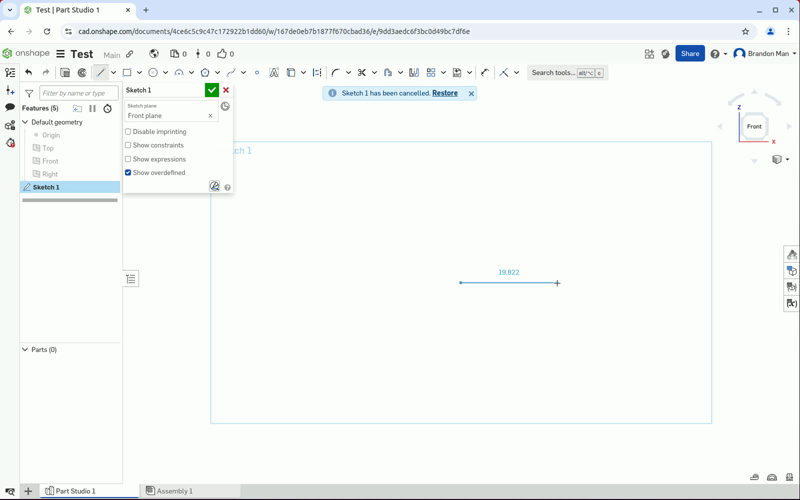
key_up(shift)
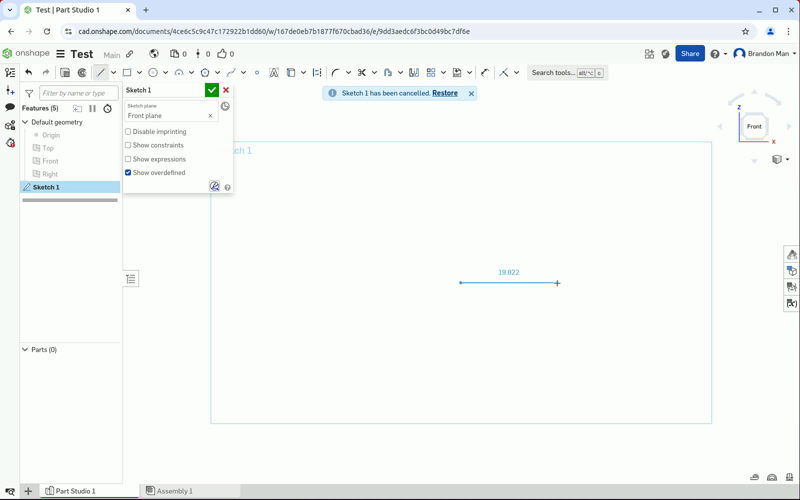
key_down(shift)
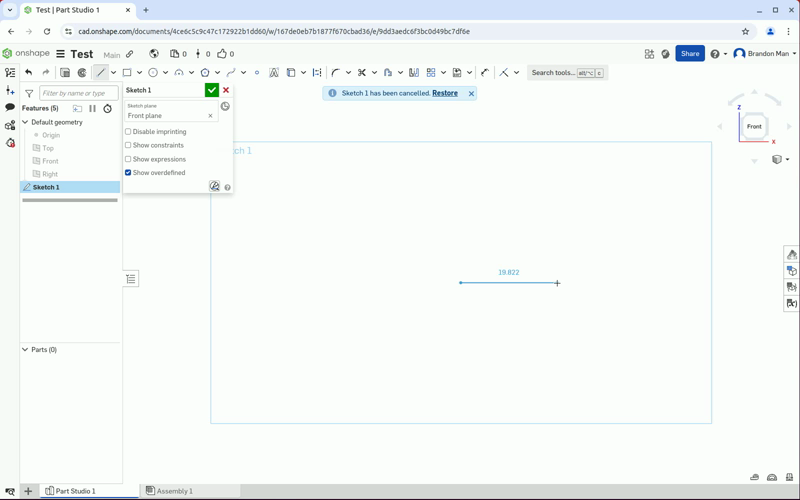
mouse_move(557, 219)
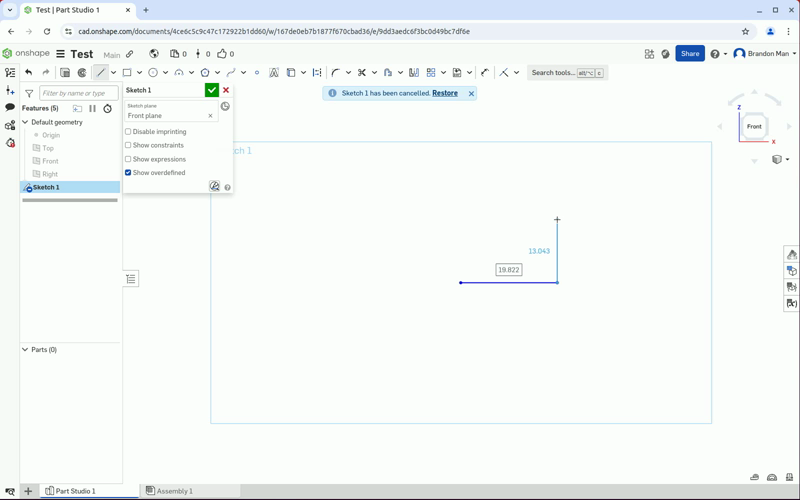
click(557, 219)
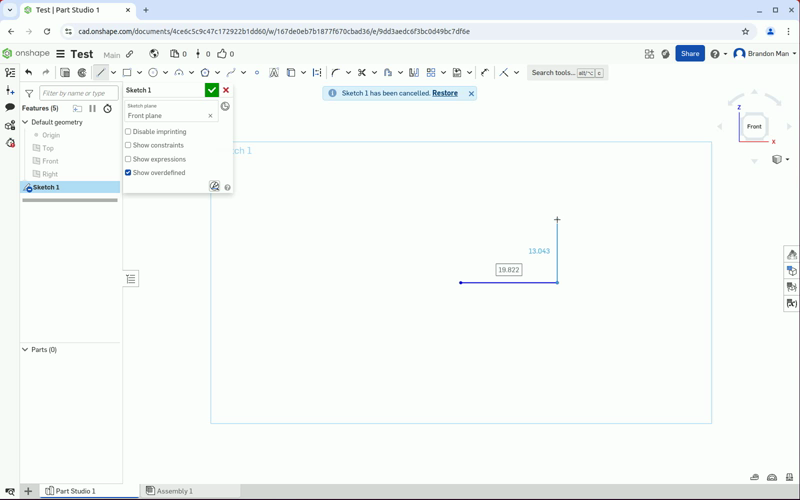
key_up(shift)
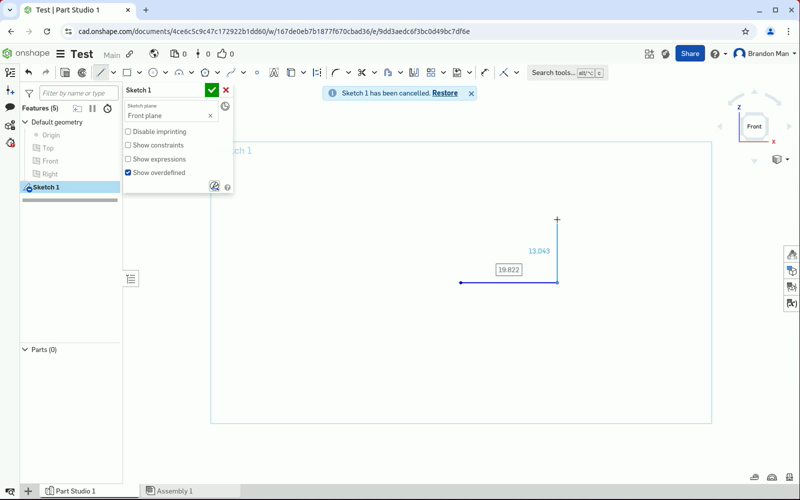
key_down(shift)
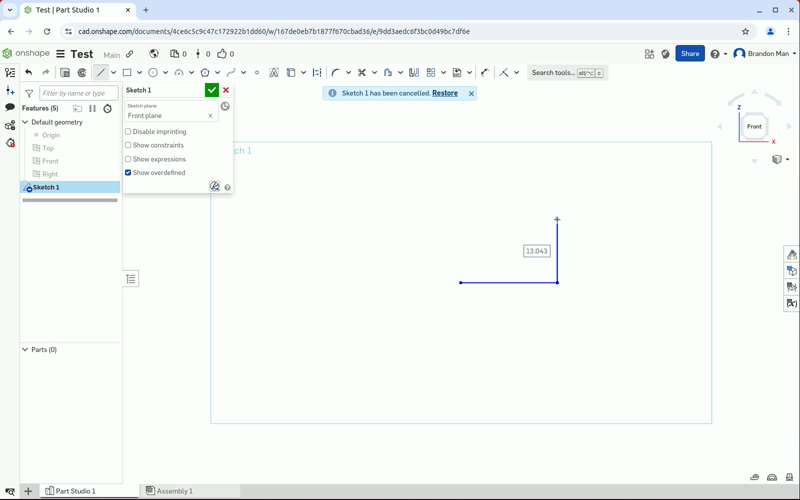
mouse_move(587, 219)
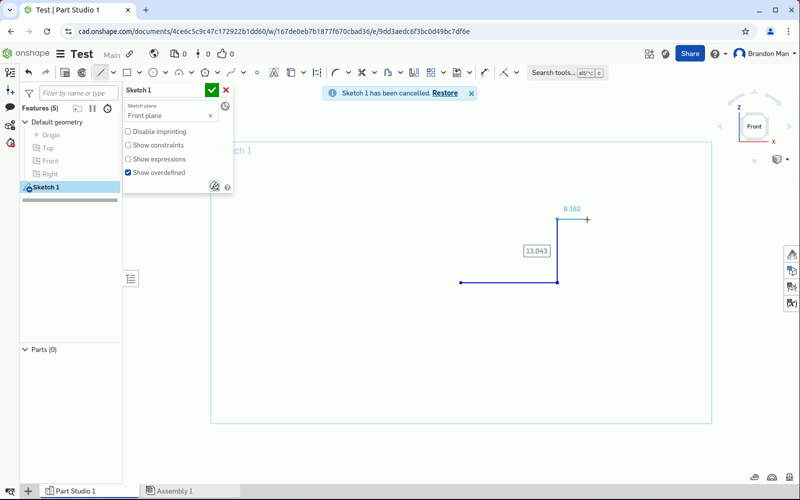
mouse_move(543, 205)
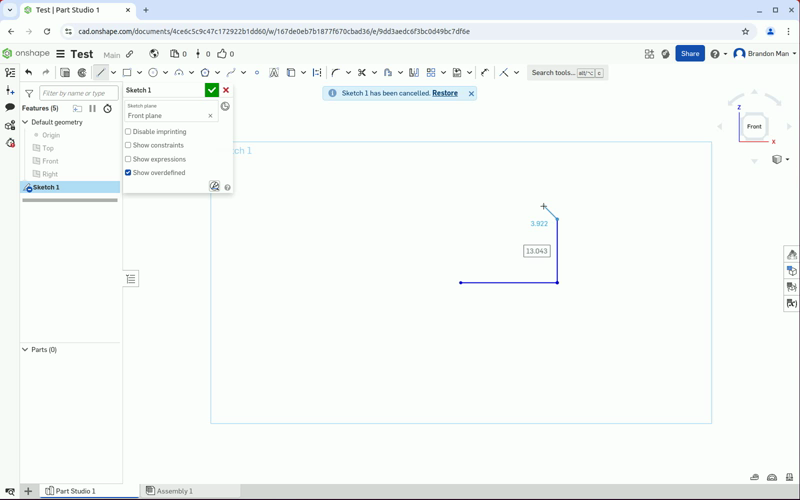
click(543, 205)
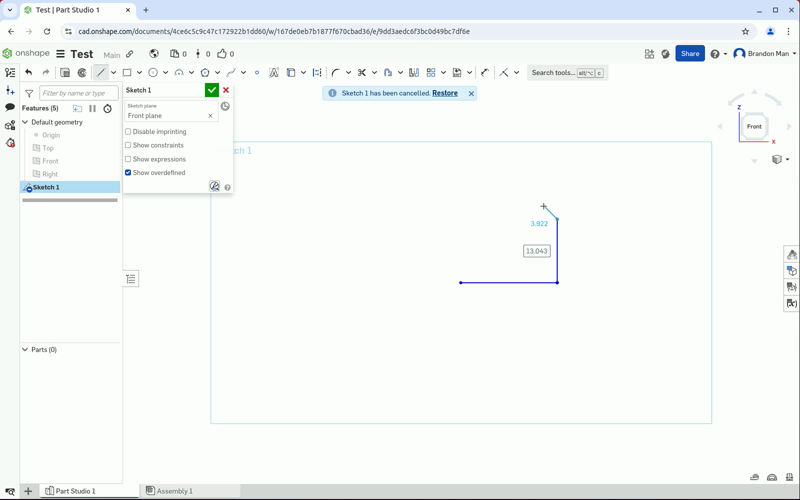
key_up(shift)
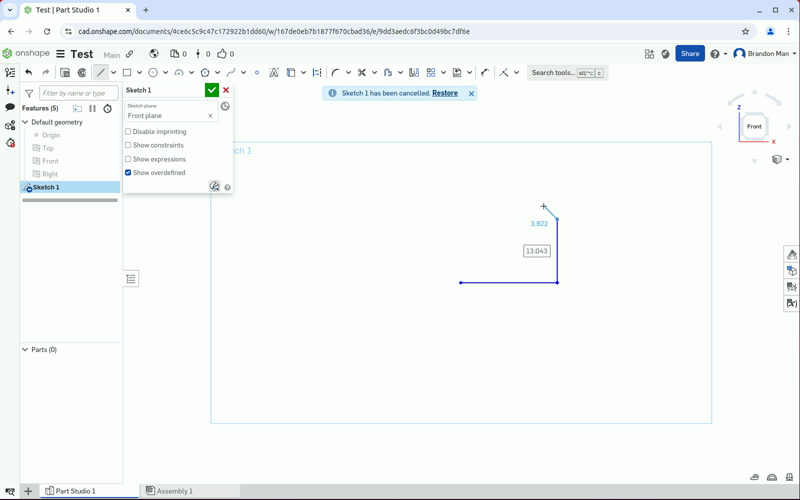
key_down(shift)
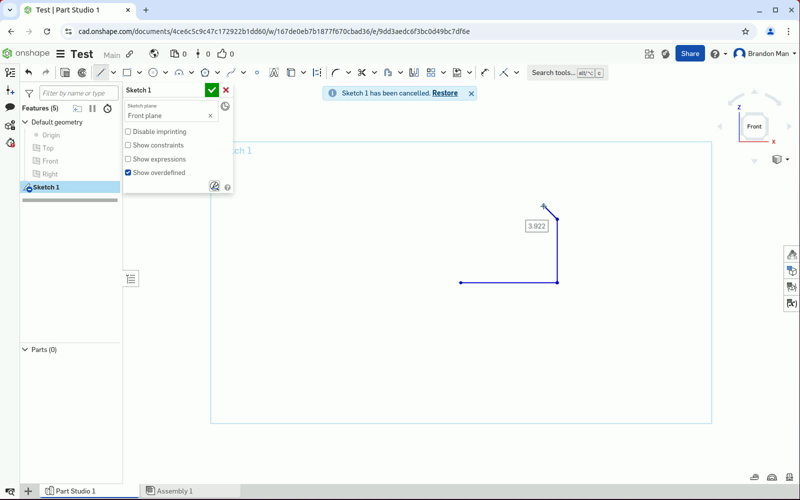
mouse_move(460, 205)
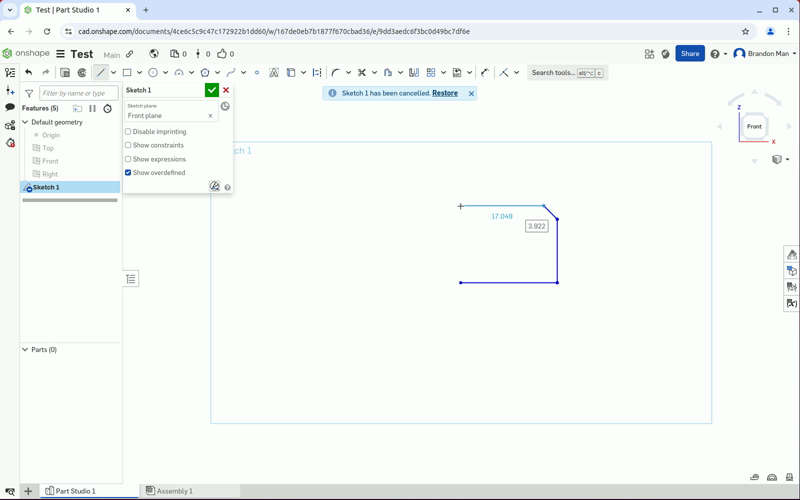
click(460, 205)
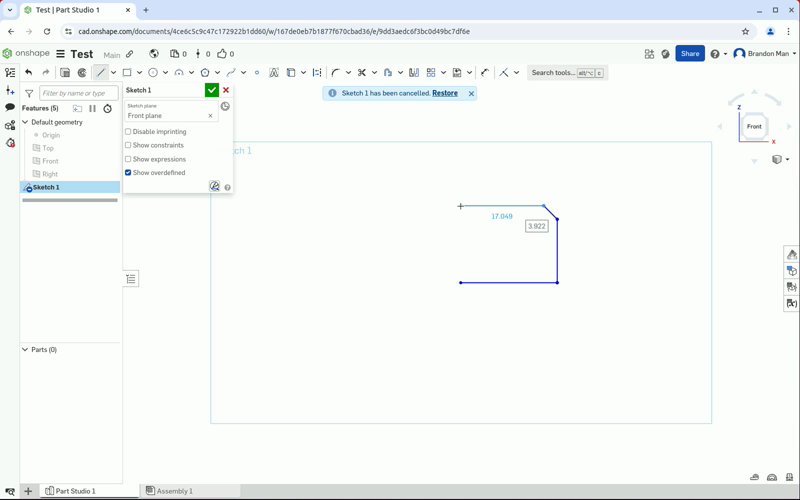
key_up(shift)
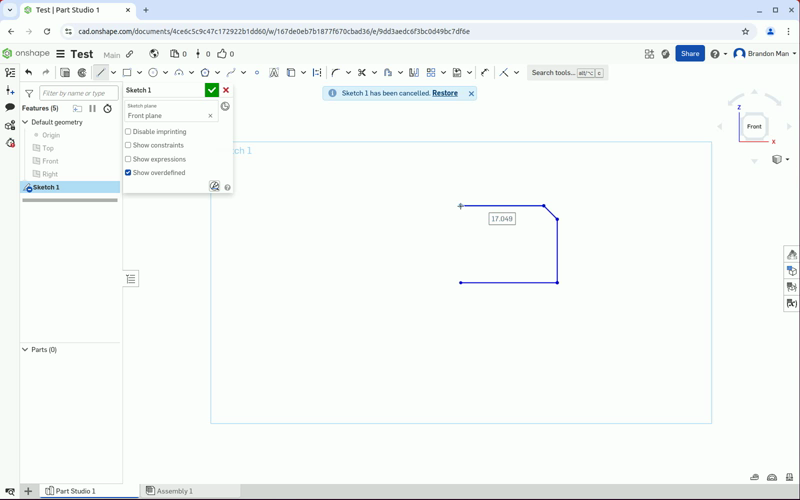
key_down(shift)
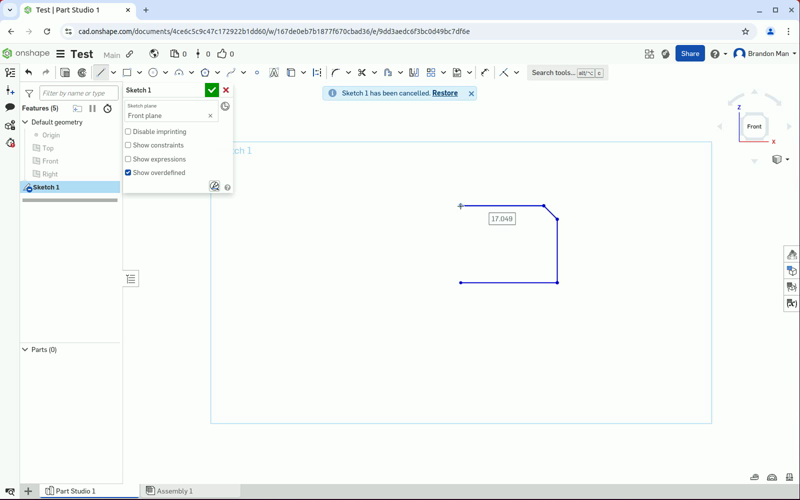
mouse_move(460, 282)
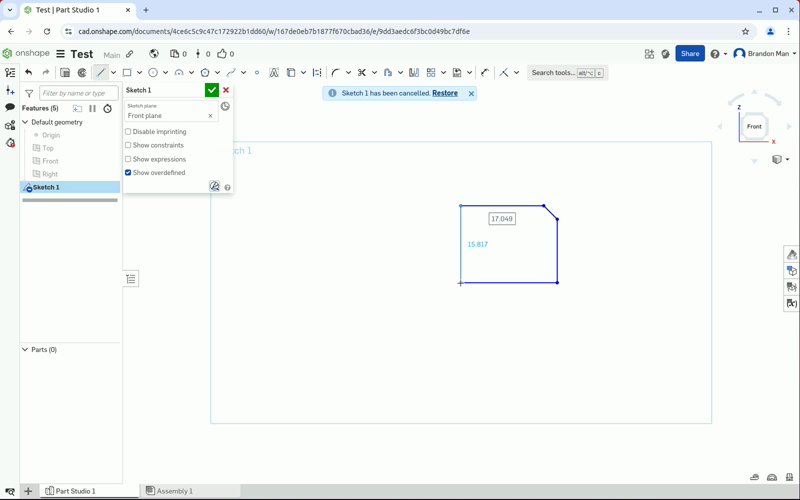
key_up(shift)
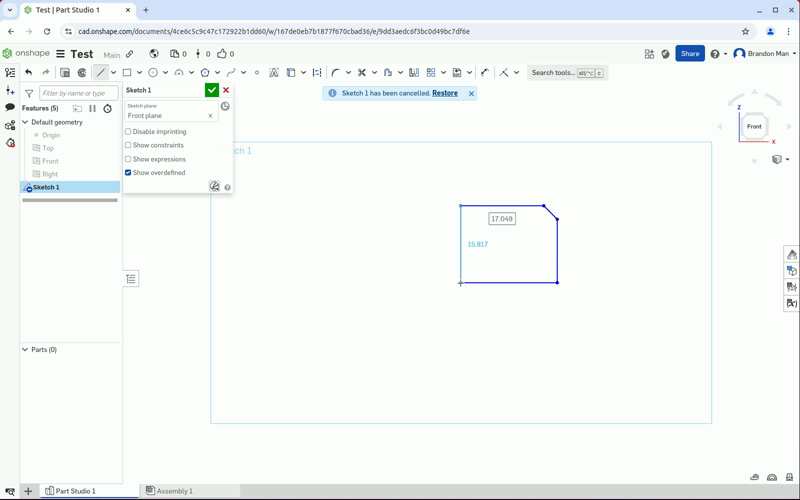
click(460, 282)
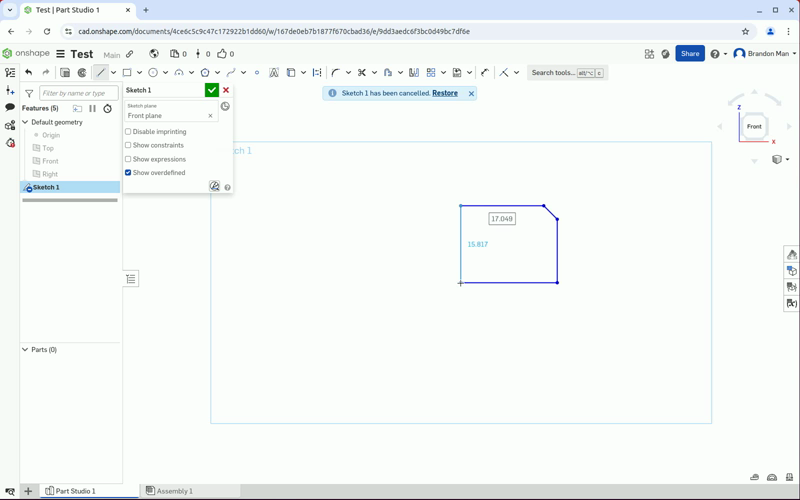
key(esc)
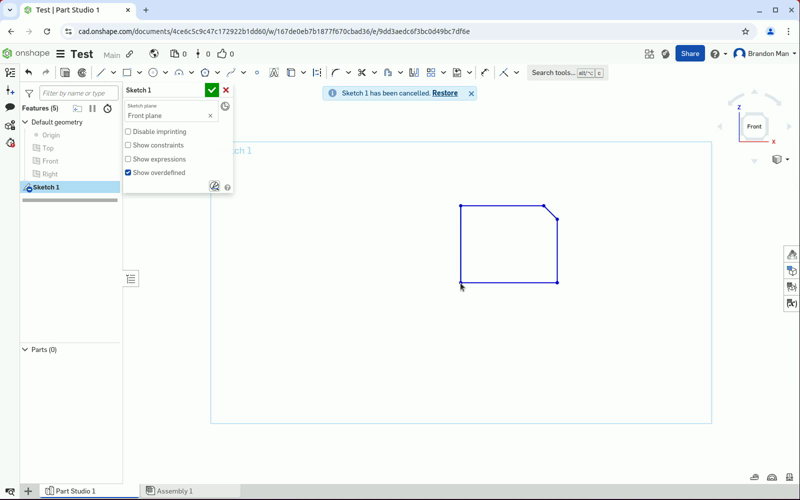
mouse_move(547, 235)
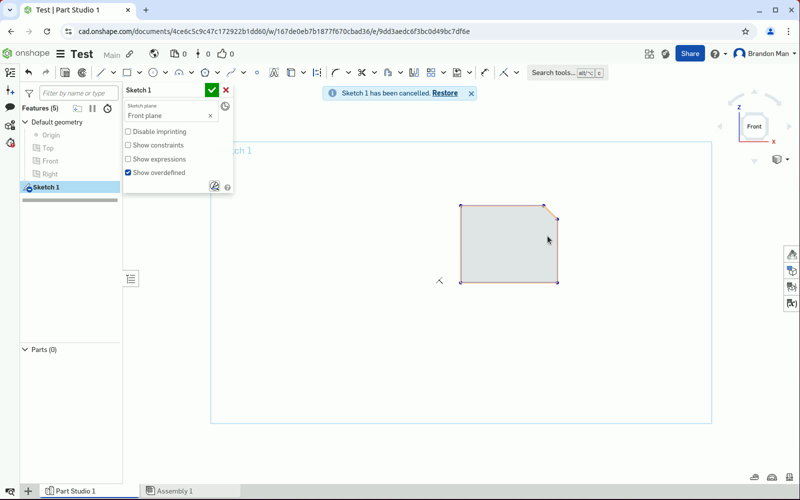
click(547, 235)
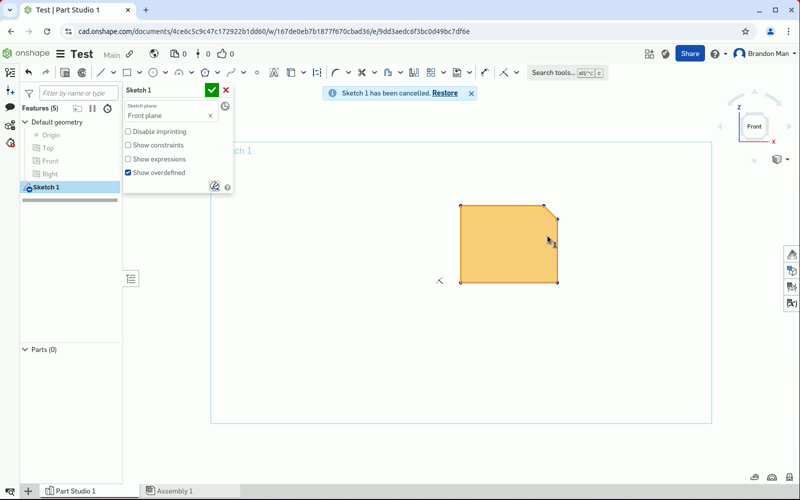
mouse_move(73, 352)
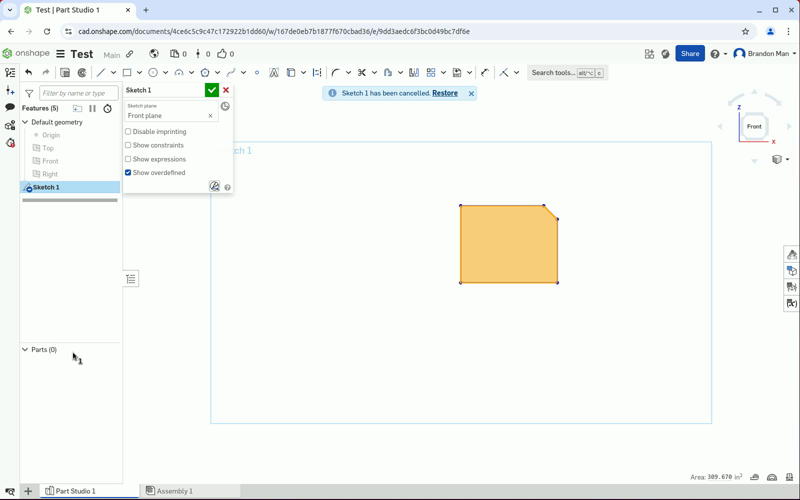
key(shift+y)
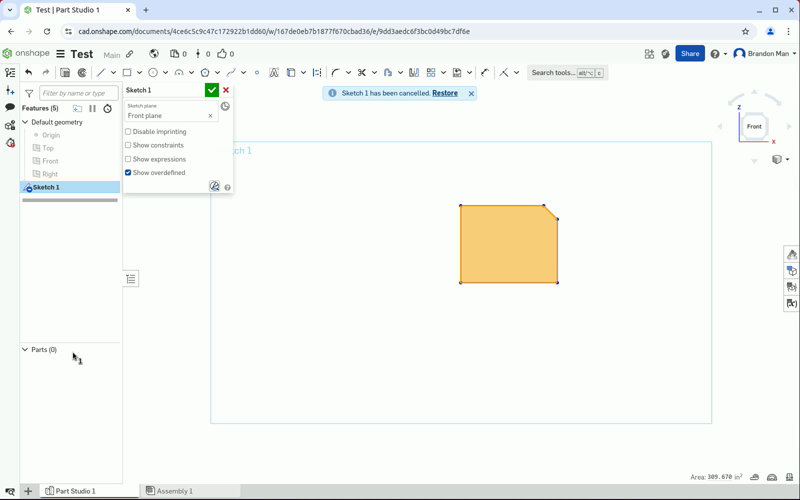
key(shift+e)
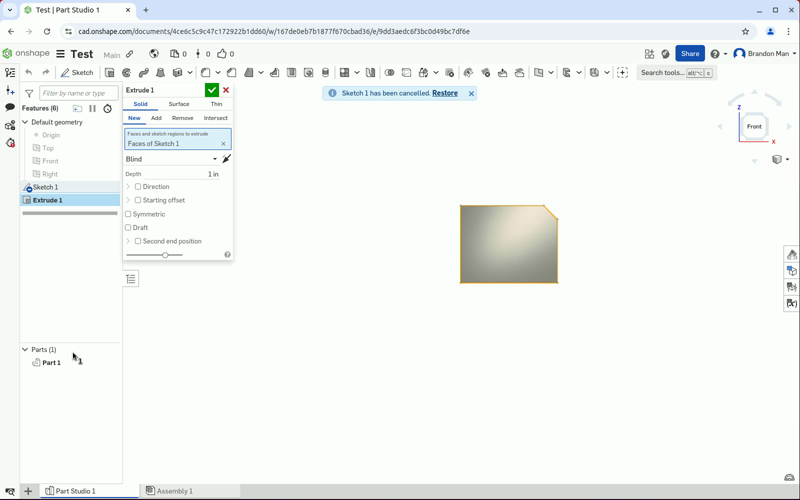
mouse_move(143, 106)
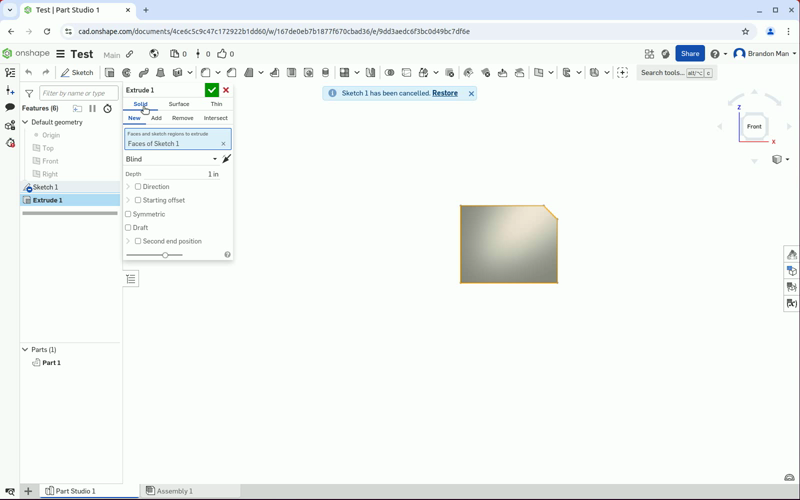
click(143, 106)
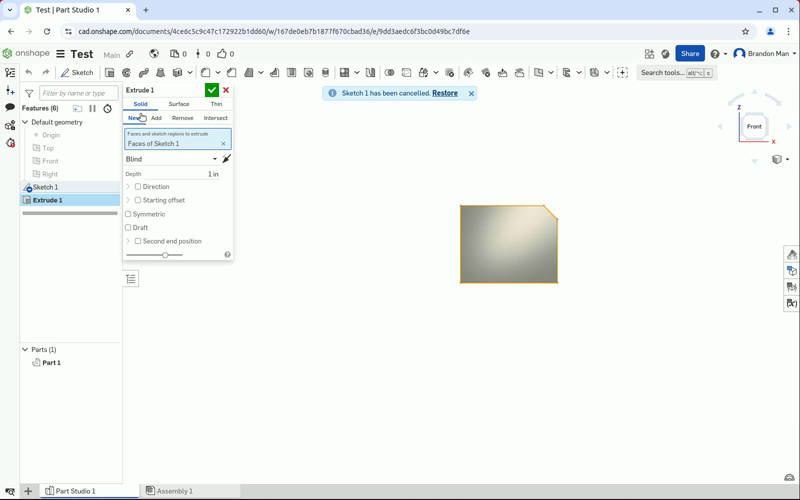
mouse_move(137, 120)
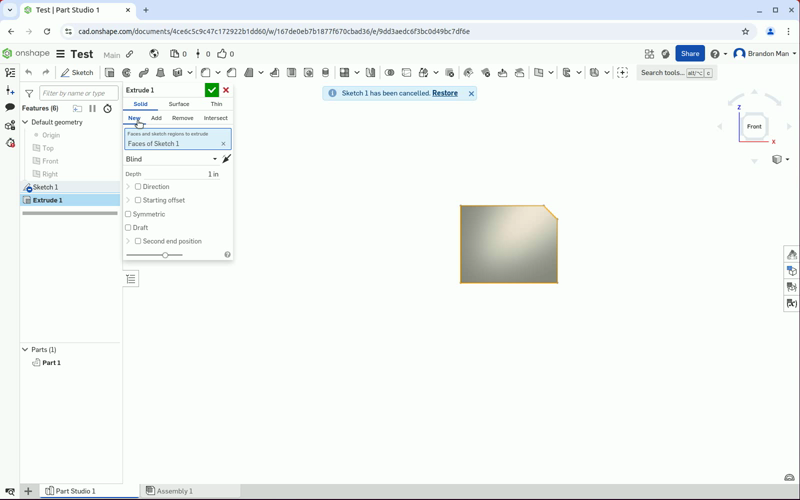
click(137, 120)
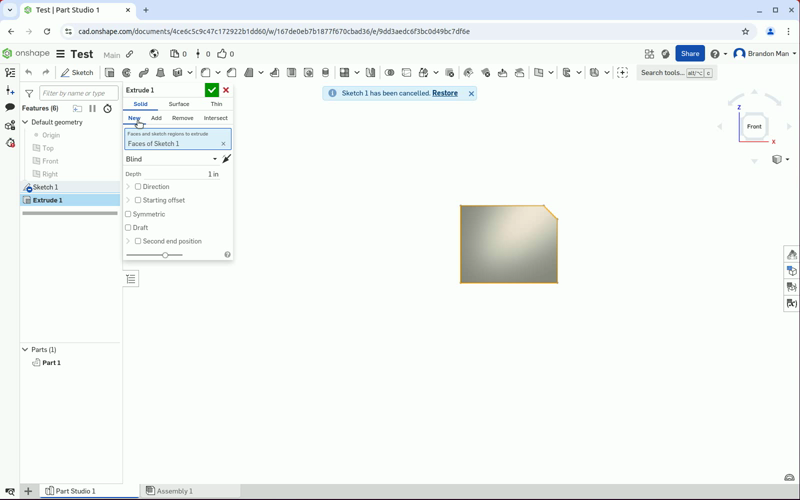
key(tab, 4)
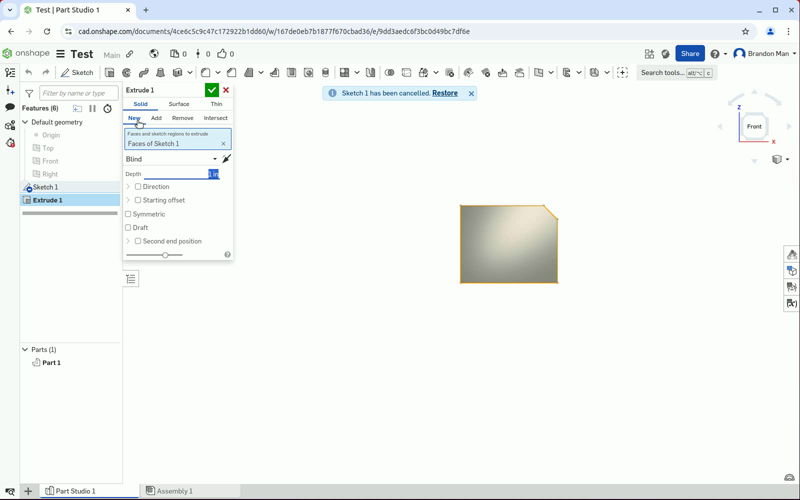
text(23.108)
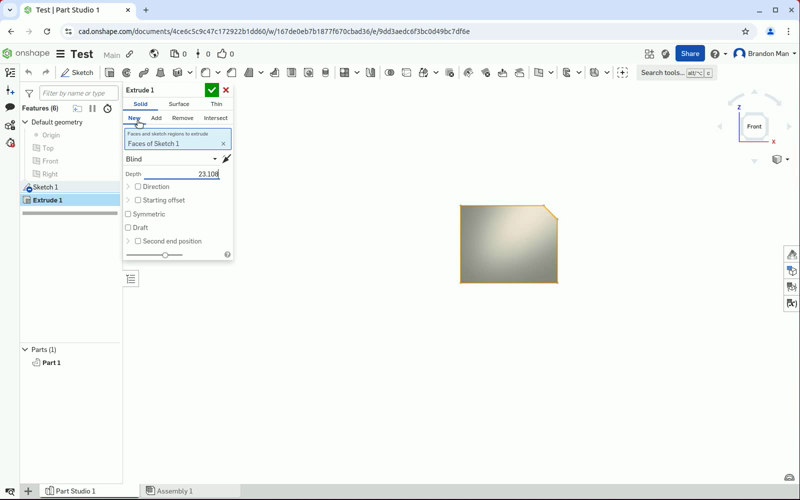
key(enter)
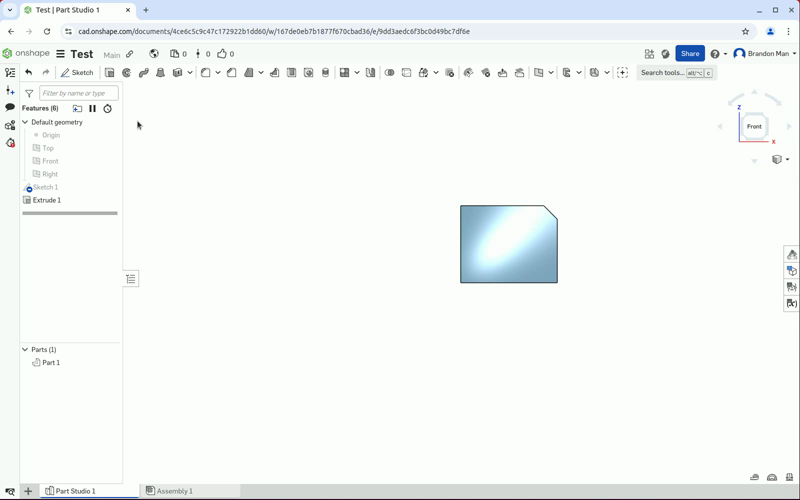
key(shift+h)
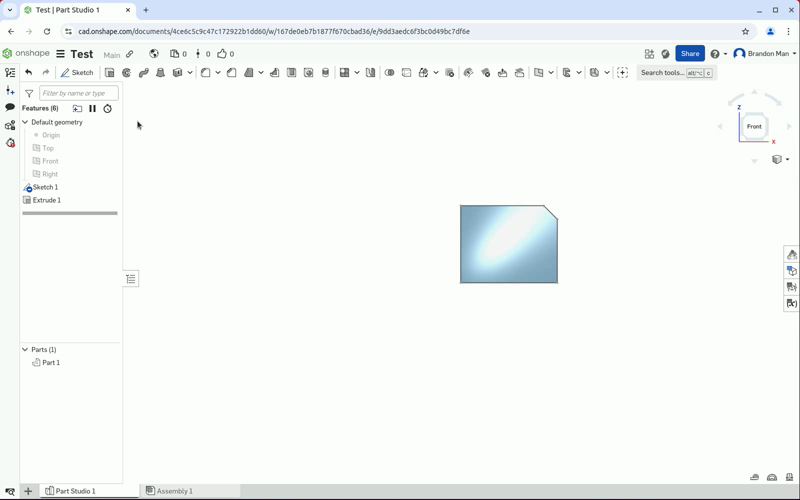
key(shift+h)
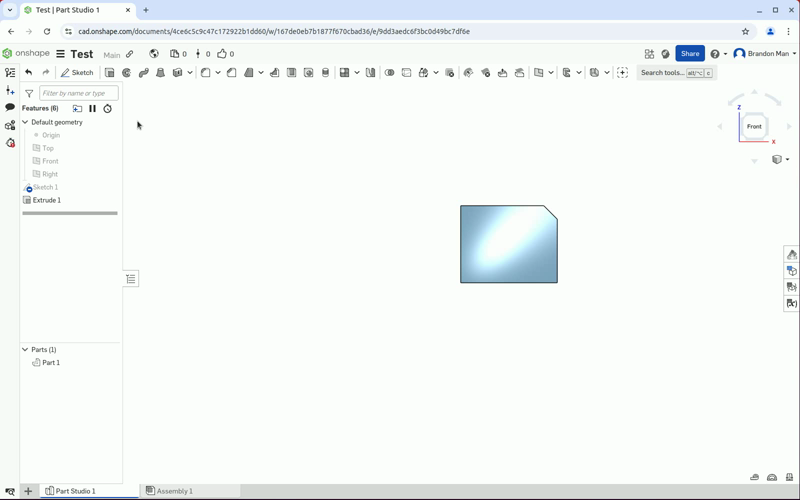
mouse_move(73, 189)
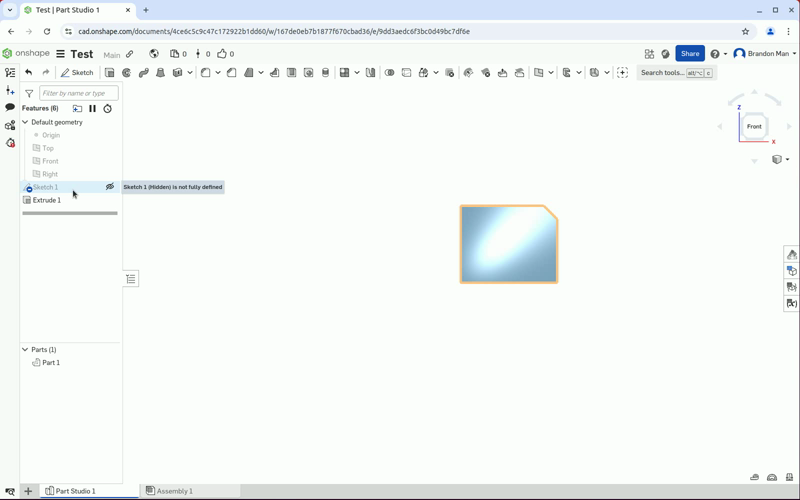
click(73, 189)
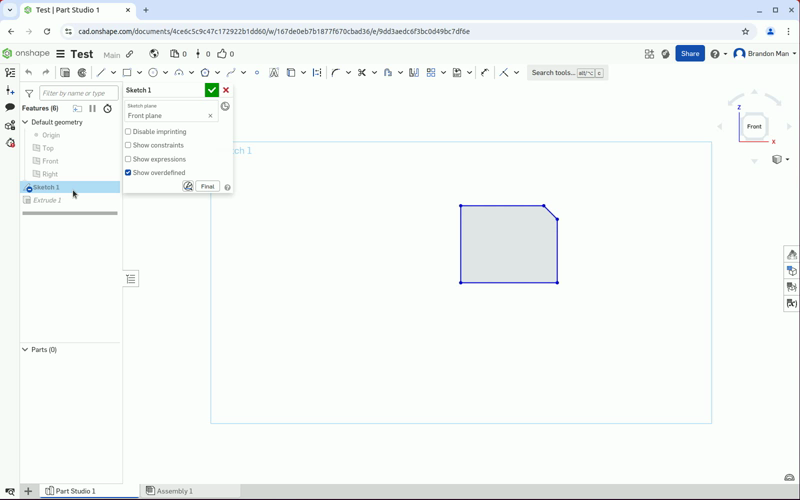
mouse_move(229, 92)
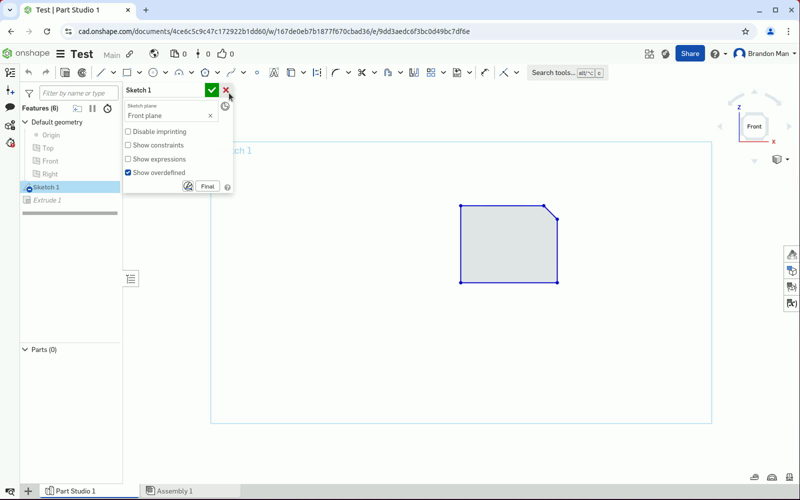
click(229, 92)
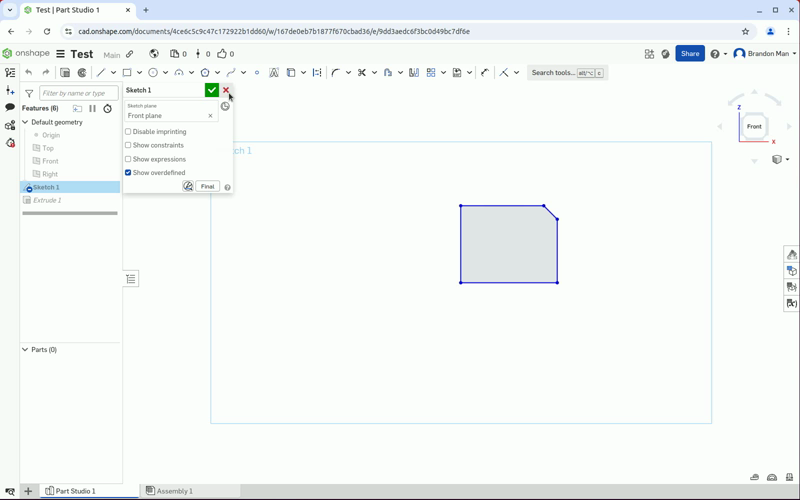
key(shift+s)
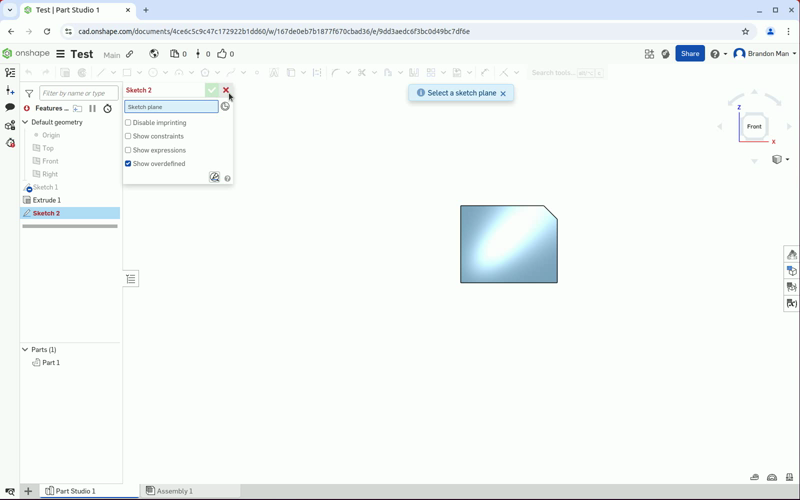
mouse_move(73, 163)
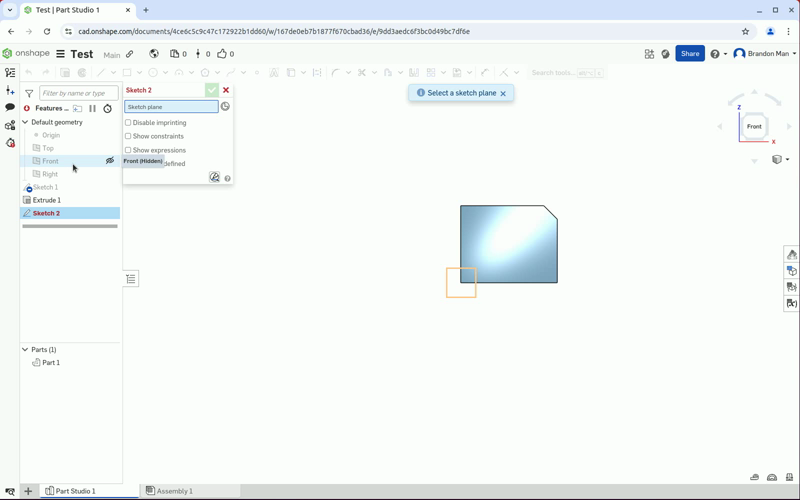
click(73, 163)
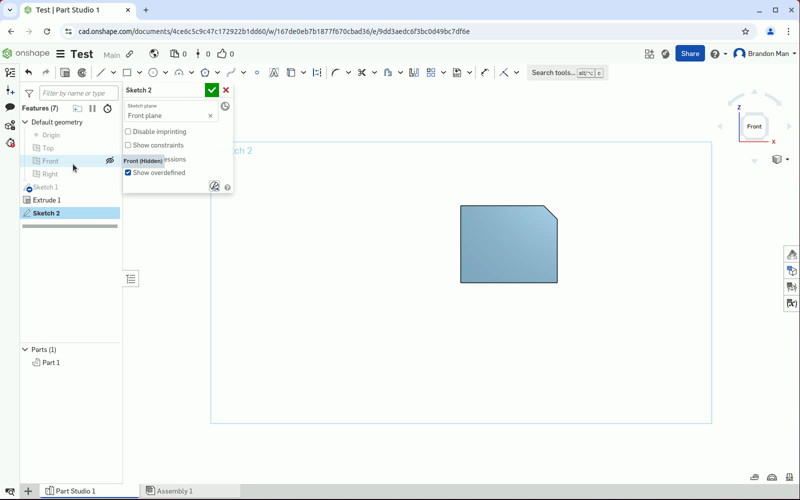
mouse_move(73, 352)
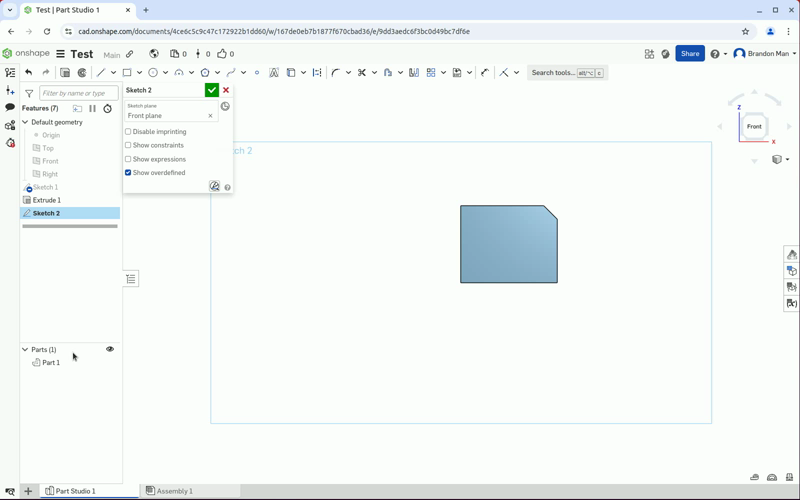
key(y)
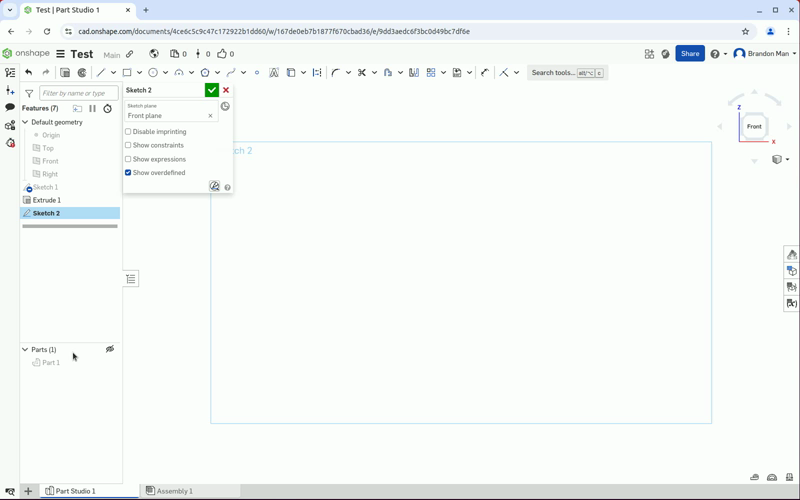
key(l)
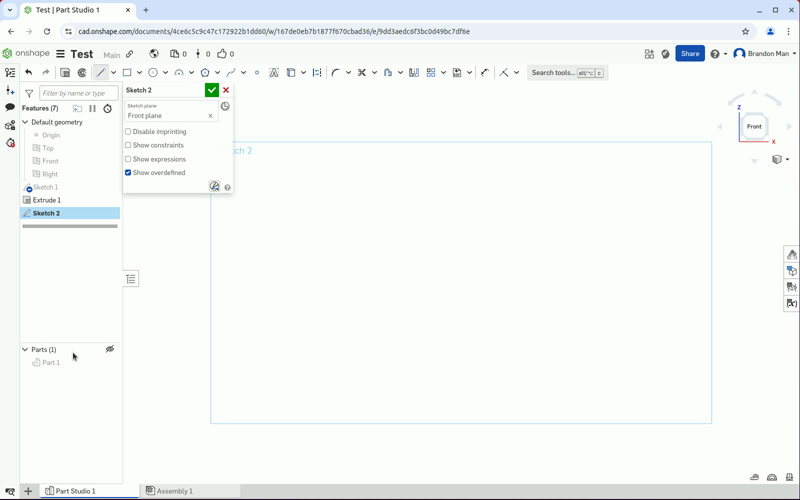
key_down(shift)
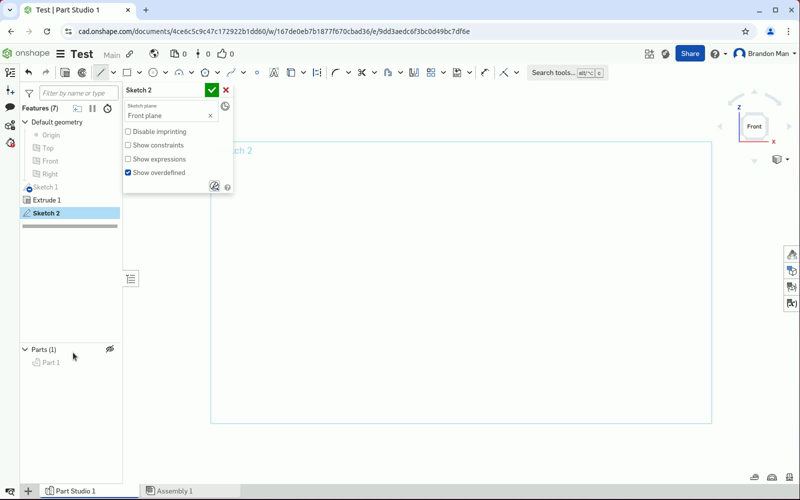
mouse_move(460, 205)
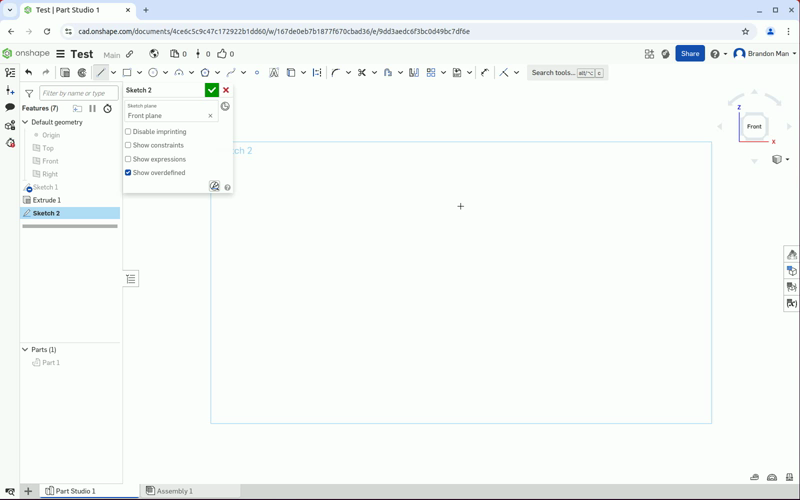
click(460, 205)
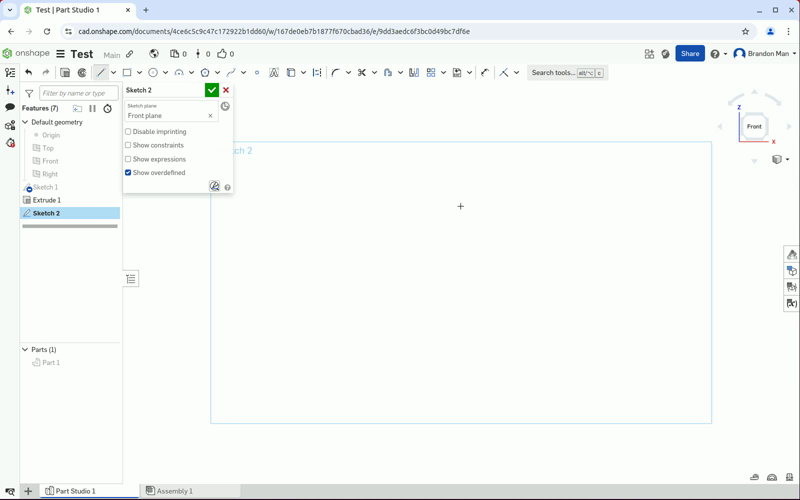
key_up(shift)
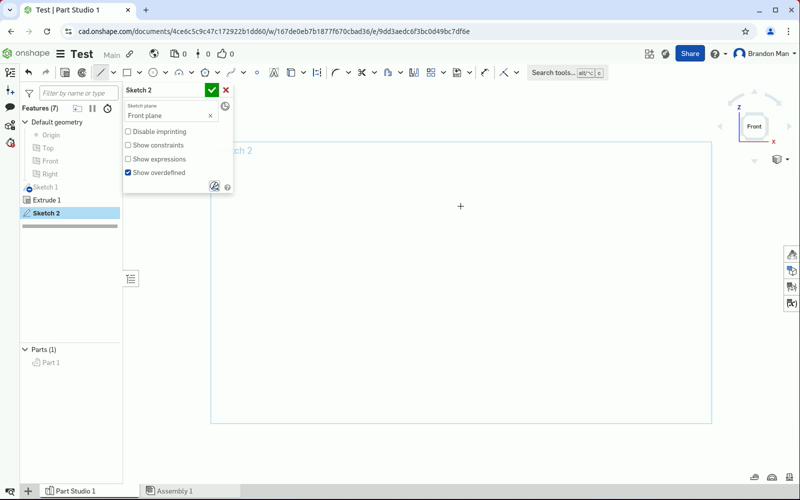
key_down(shift)
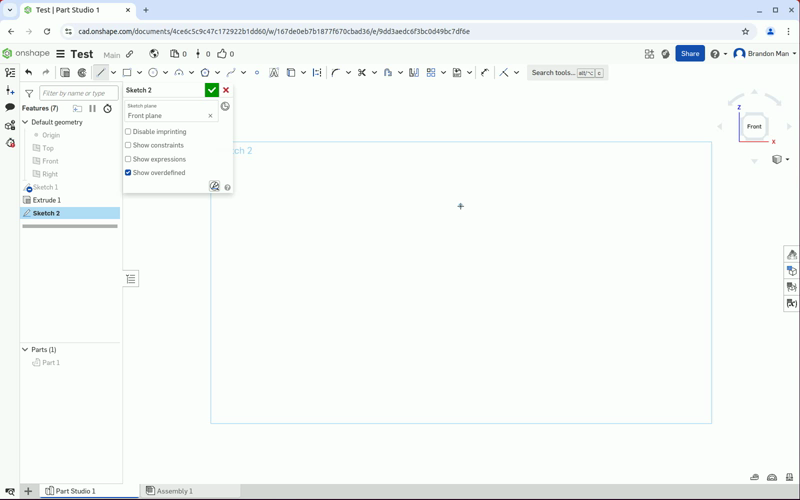
mouse_move(544, 205)
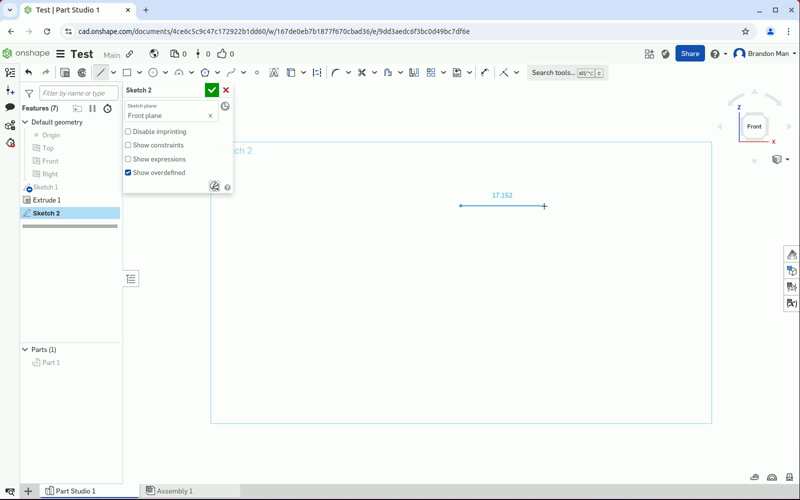
click(544, 205)
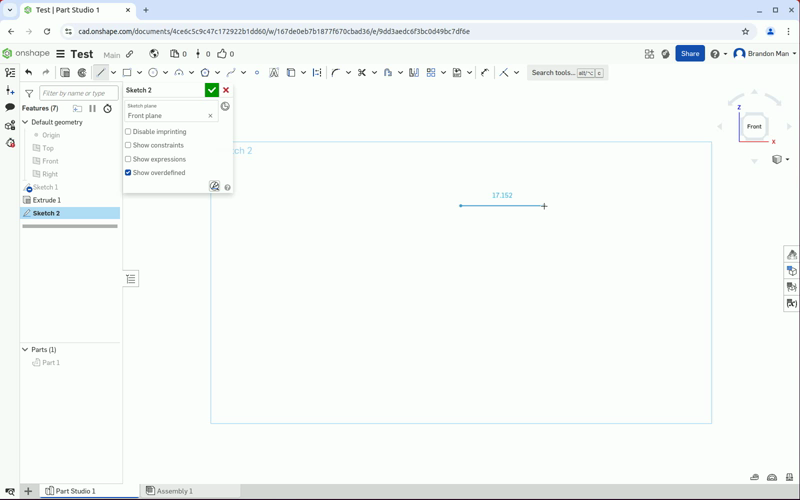
key_up(shift)
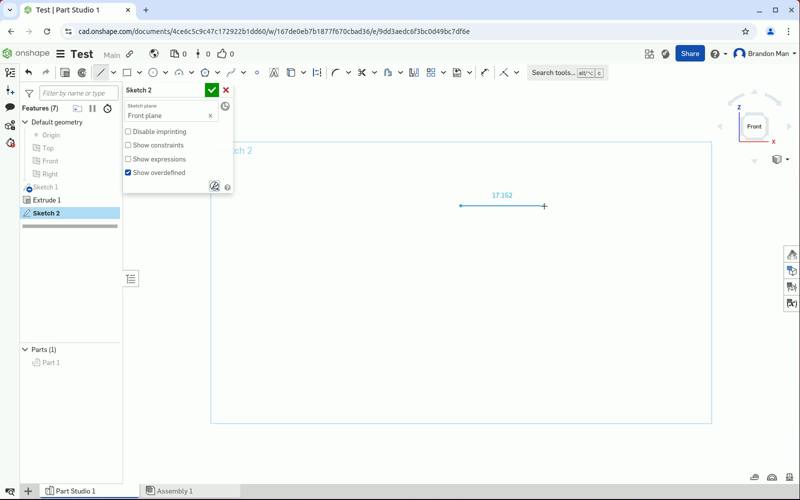
key_down(shift)
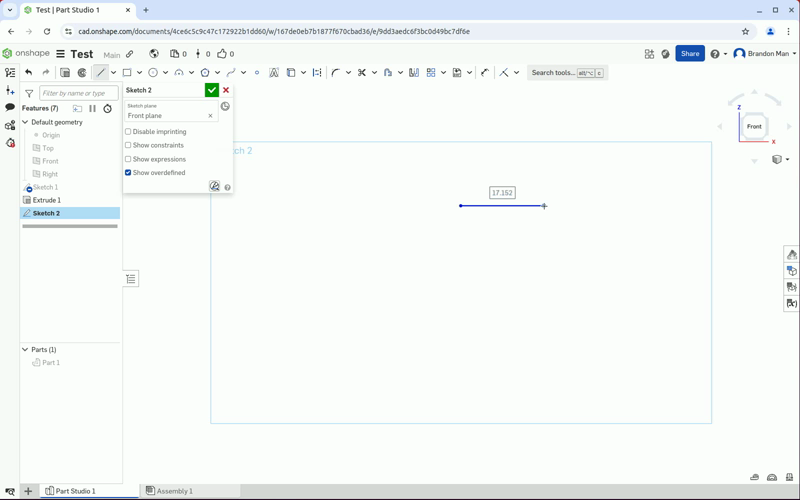
mouse_move(574, 205)
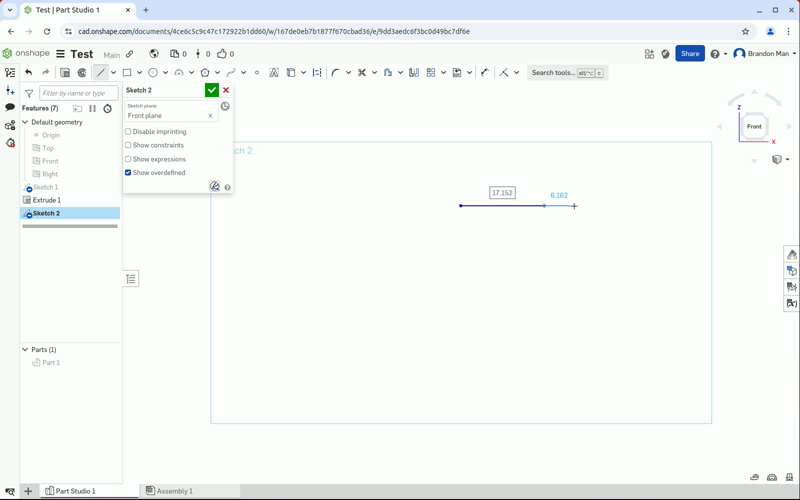
mouse_move(525, 197)
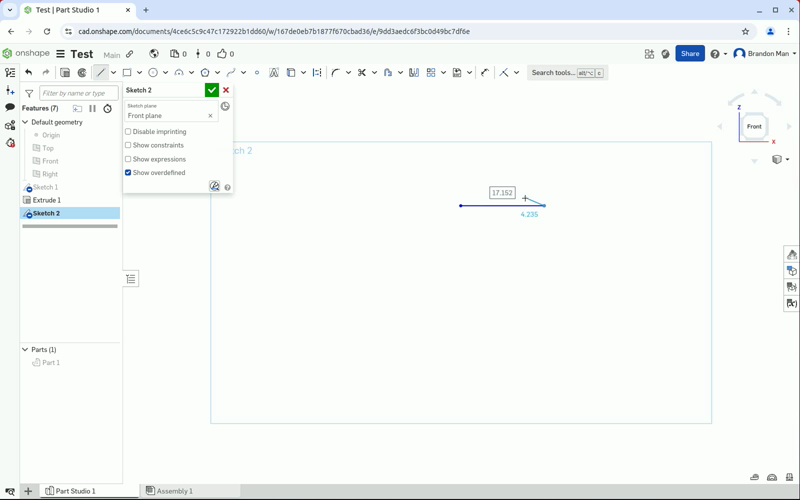
click(525, 197)
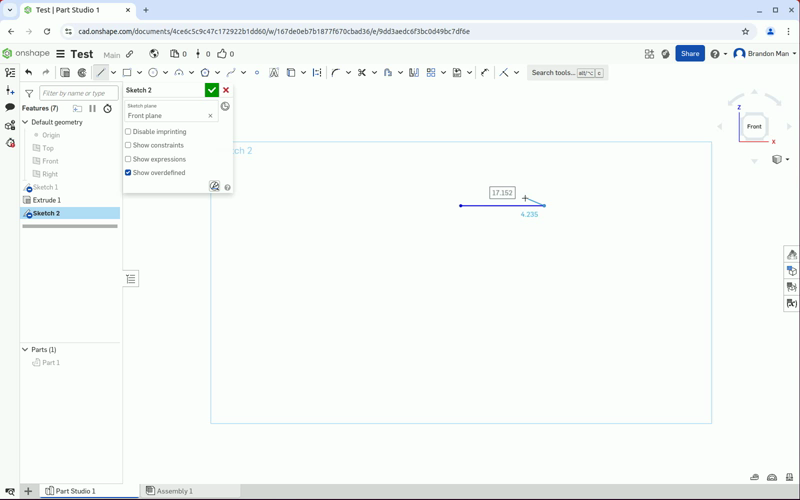
key_up(shift)
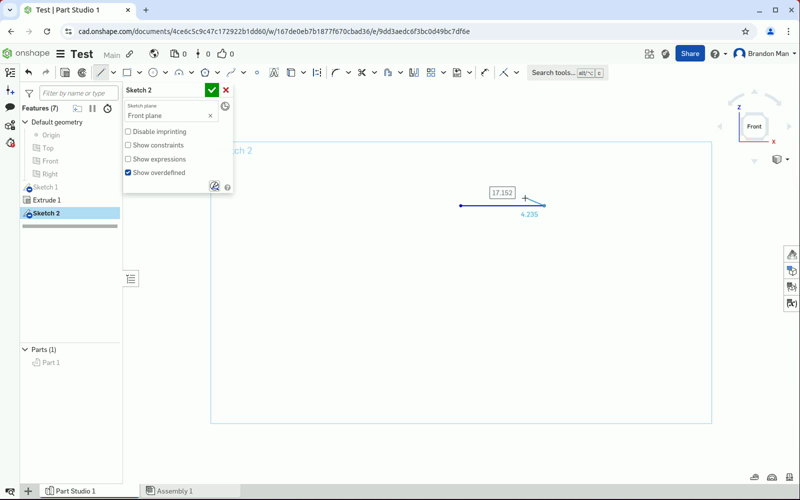
key_down(shift)
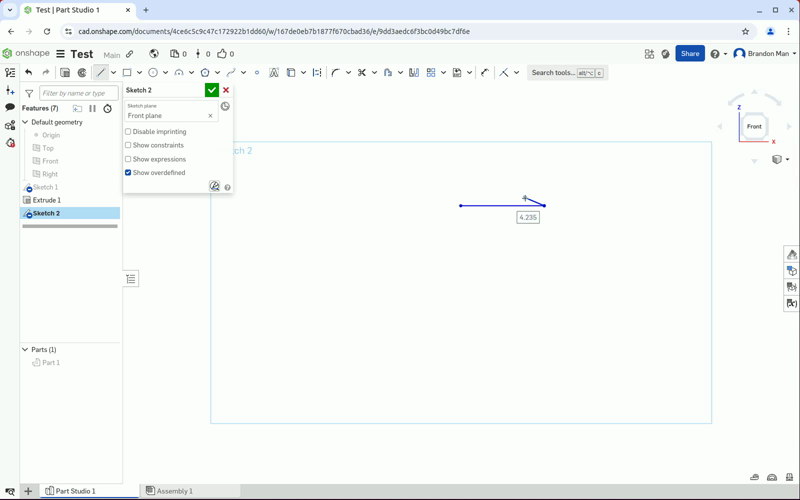
mouse_move(460, 197)
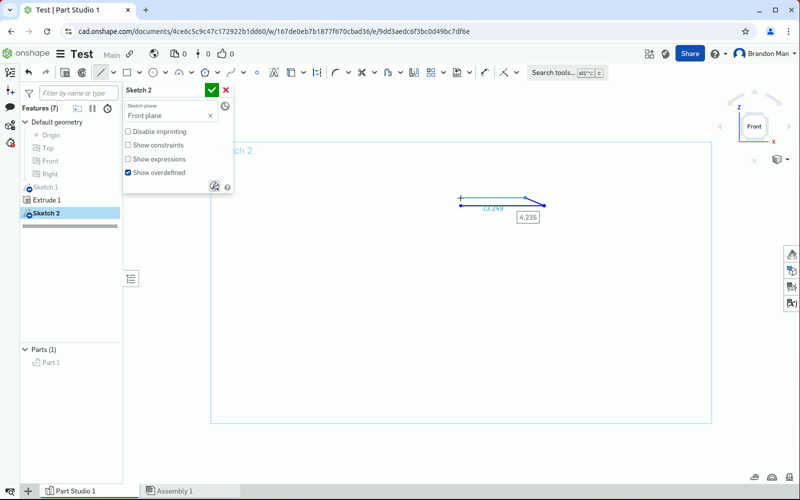
click(460, 197)
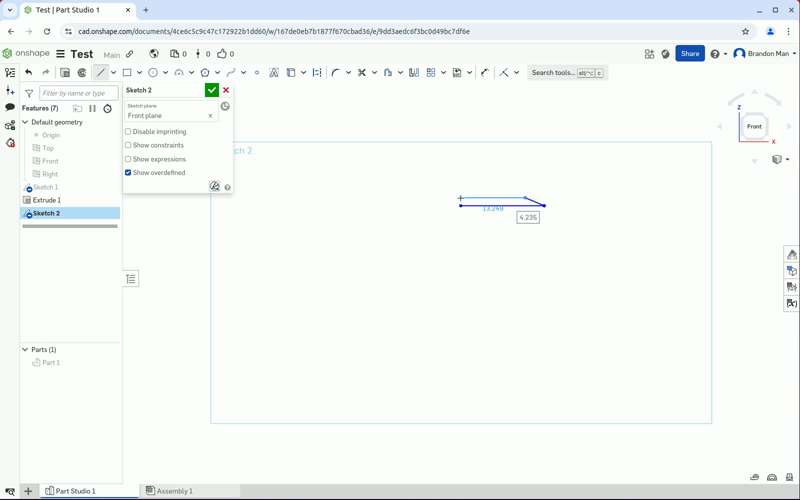
key_up(shift)
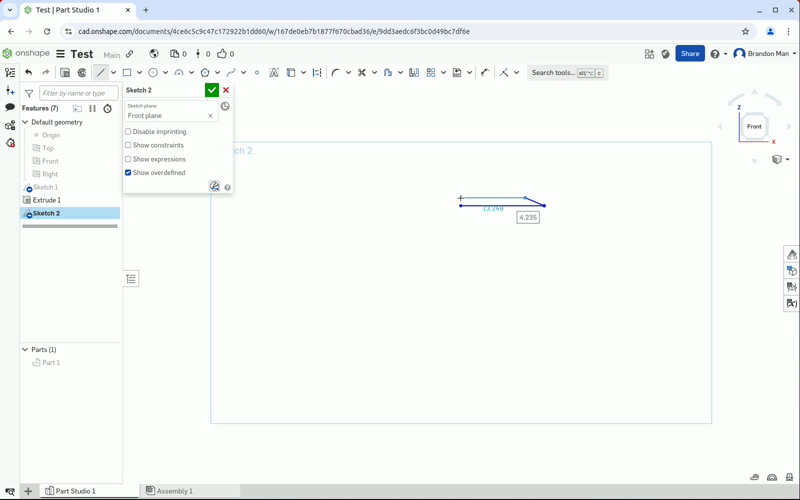
mouse_move(490, 197)
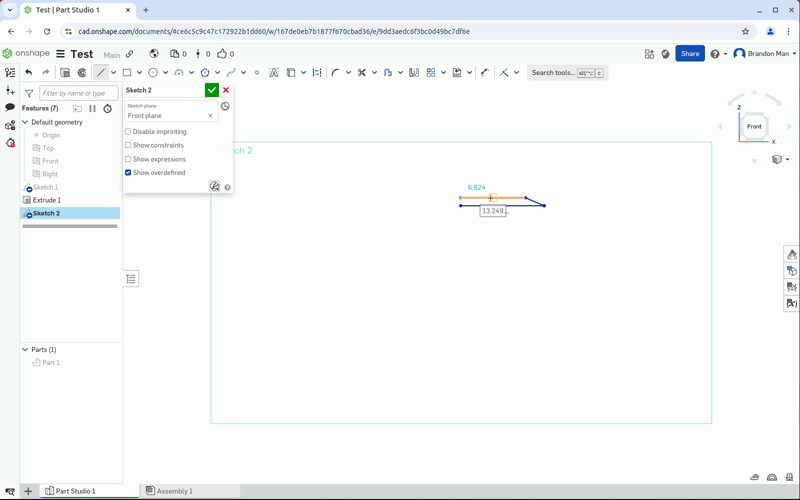
key_down(shift)
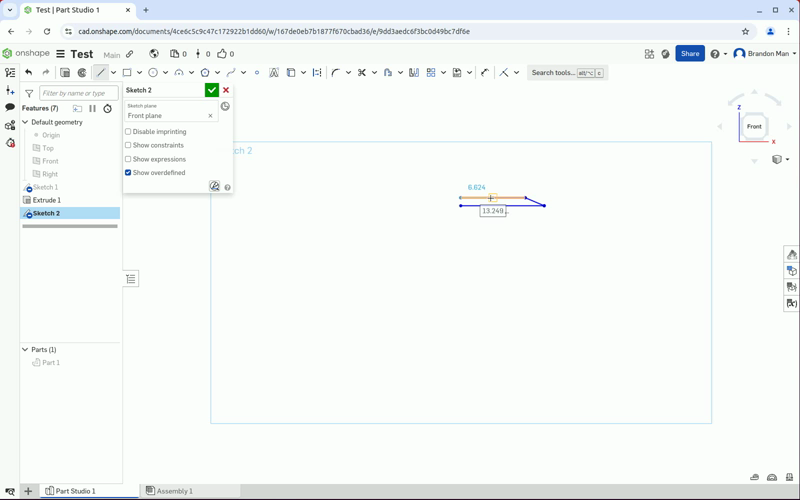
mouse_move(460, 205)
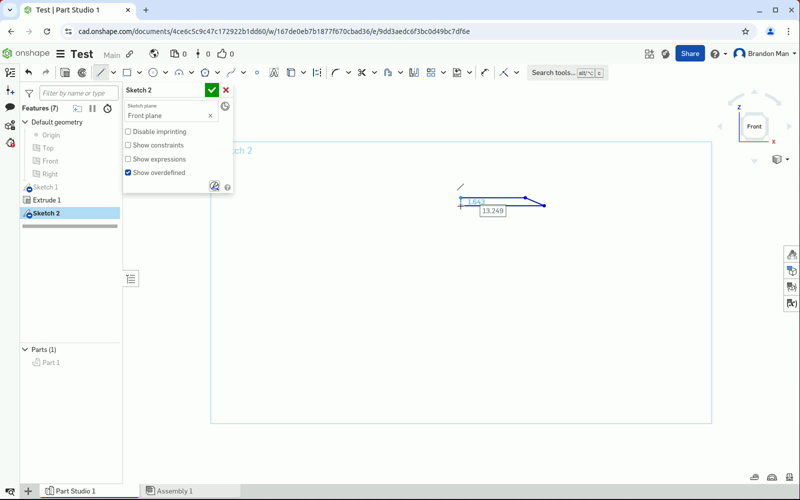
key_up(shift)
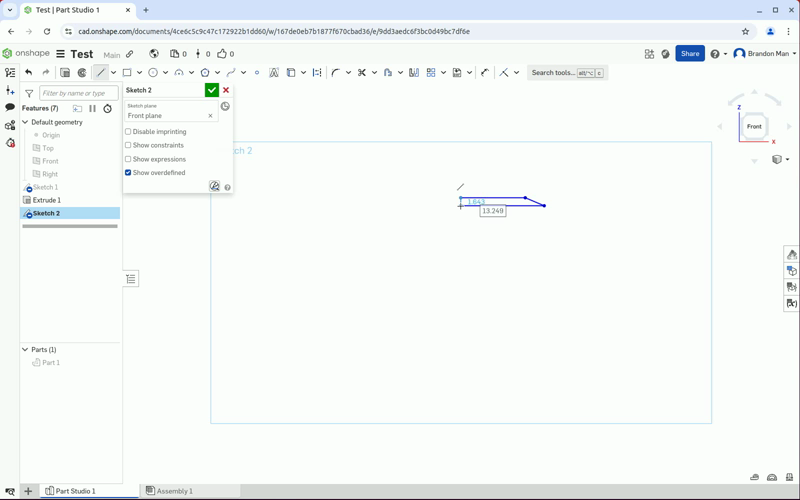
click(460, 205)
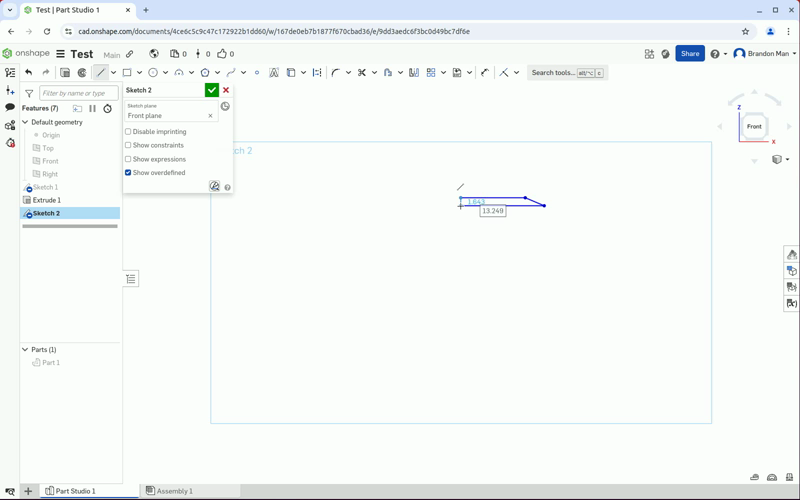
key(esc)
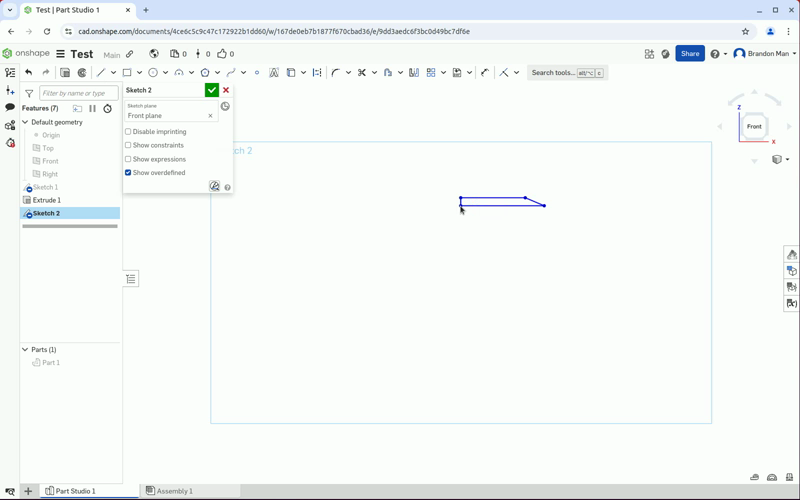
mouse_move(518, 200)
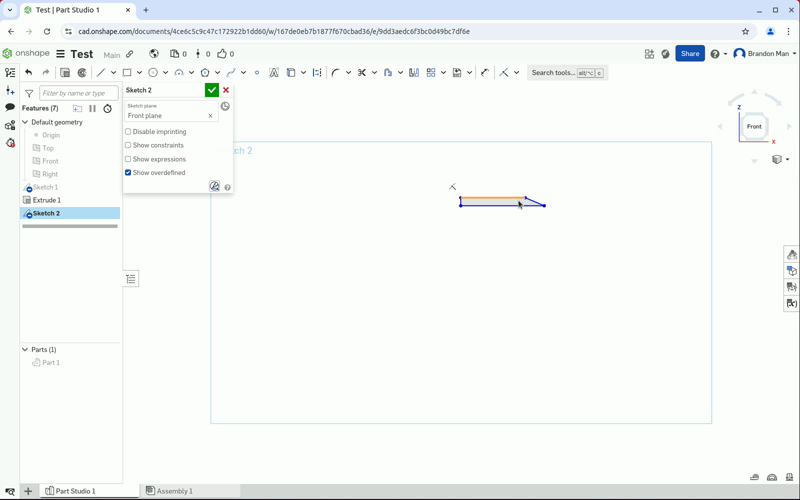
scroll(6)
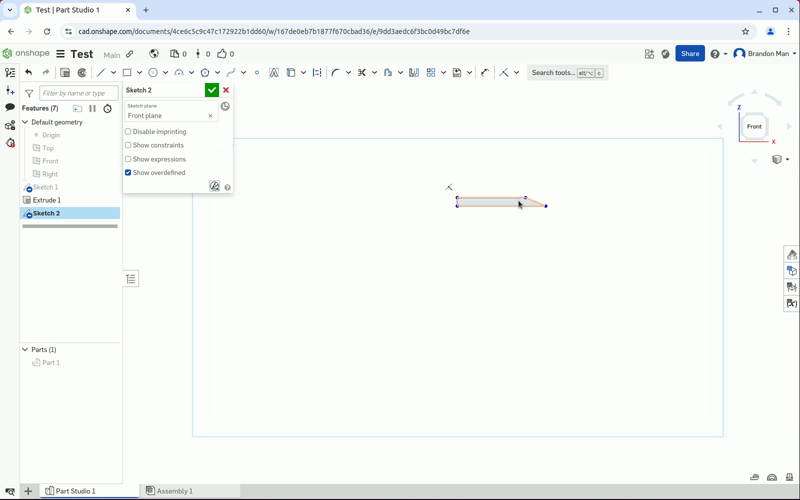
scroll(6)
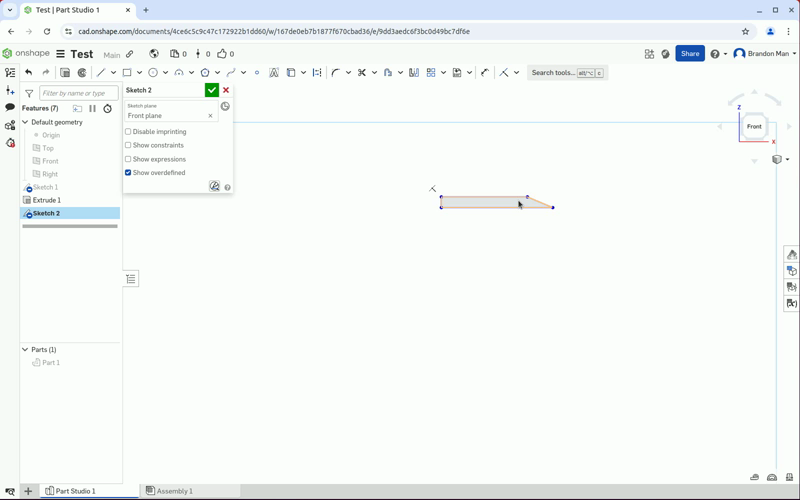
scroll(6)
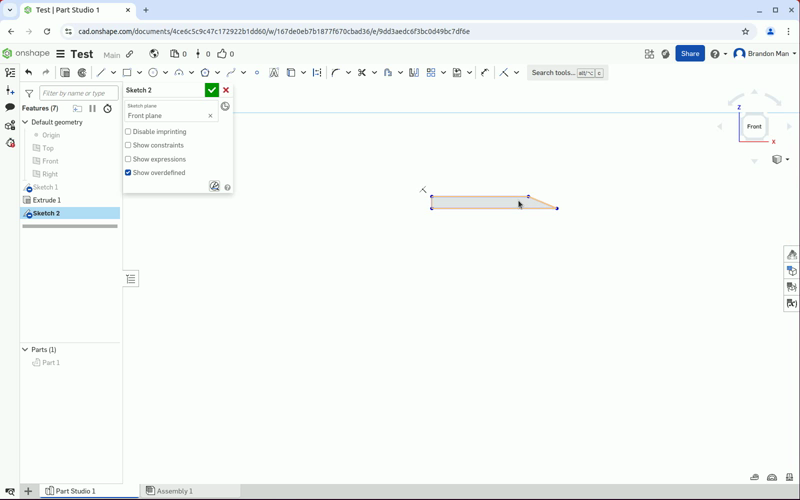
scroll(6)
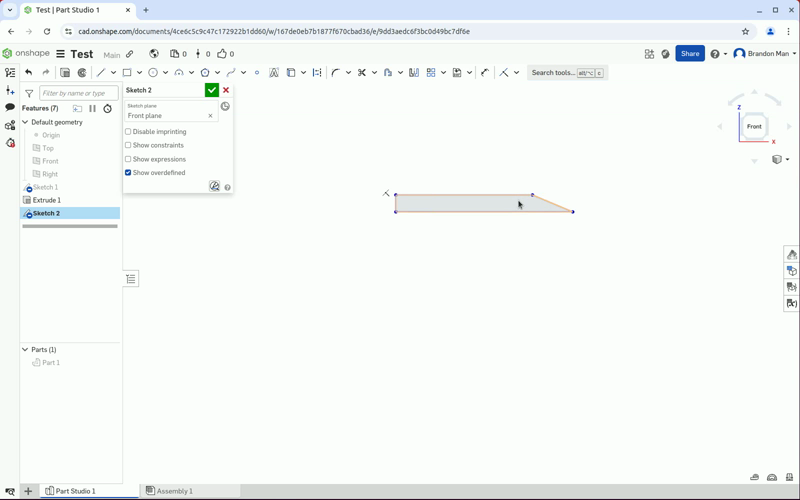
scroll(6)
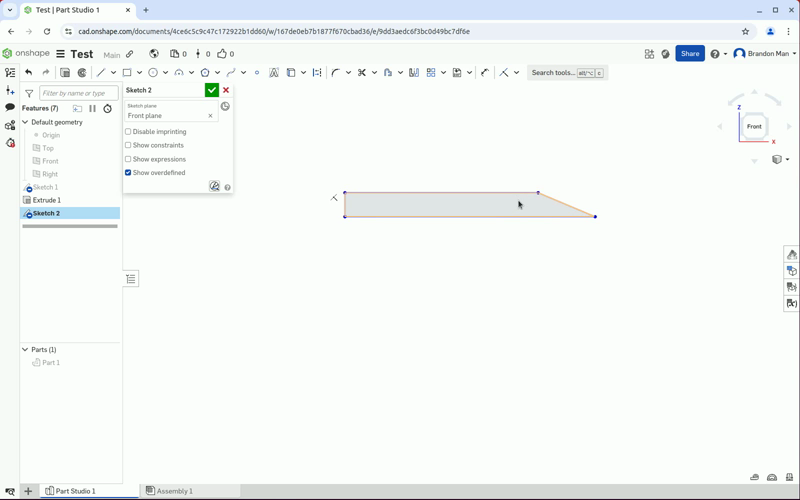
scroll(6)
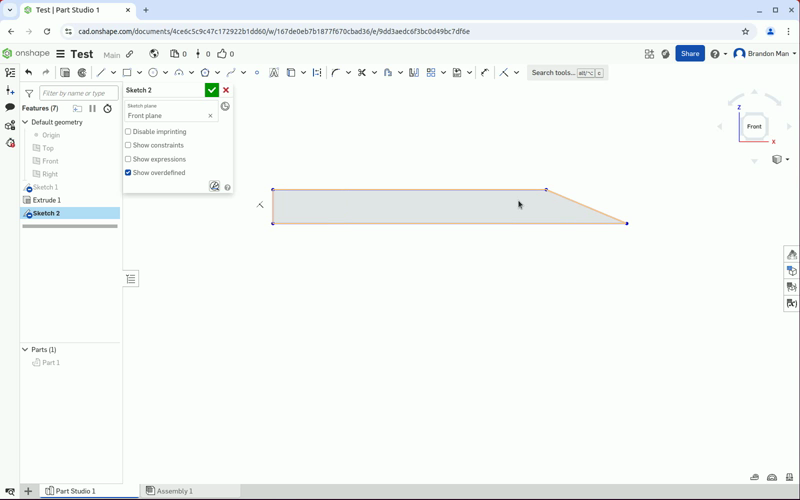
scroll(6)
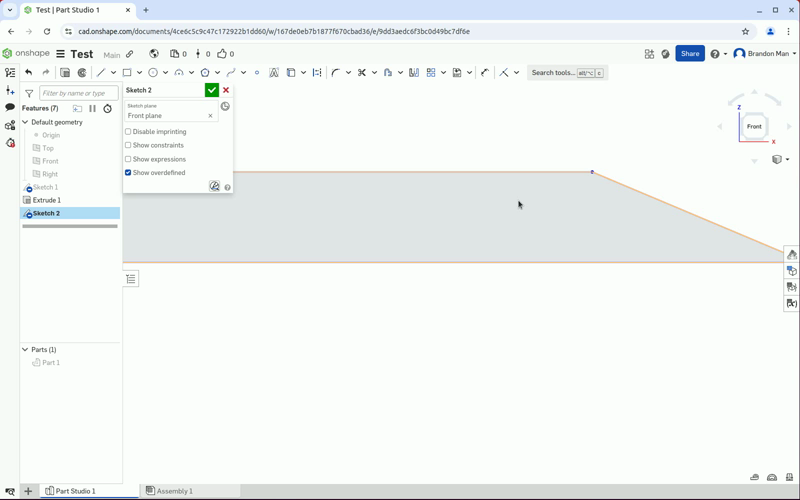
click(518, 200)
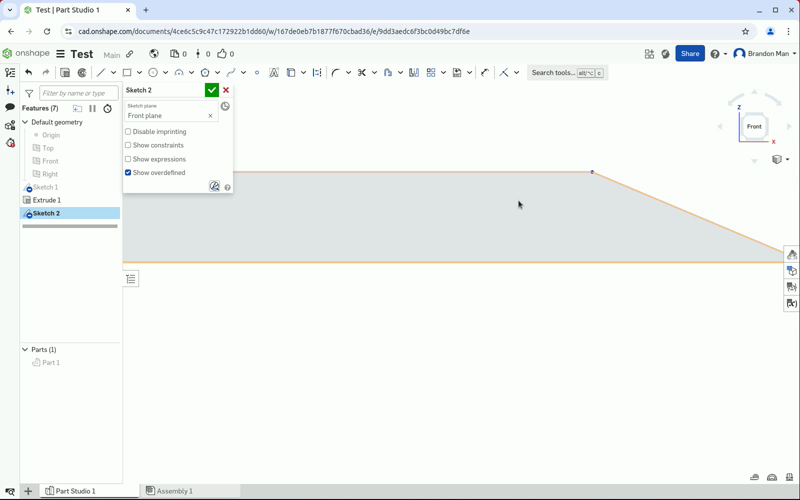
scroll(-6)
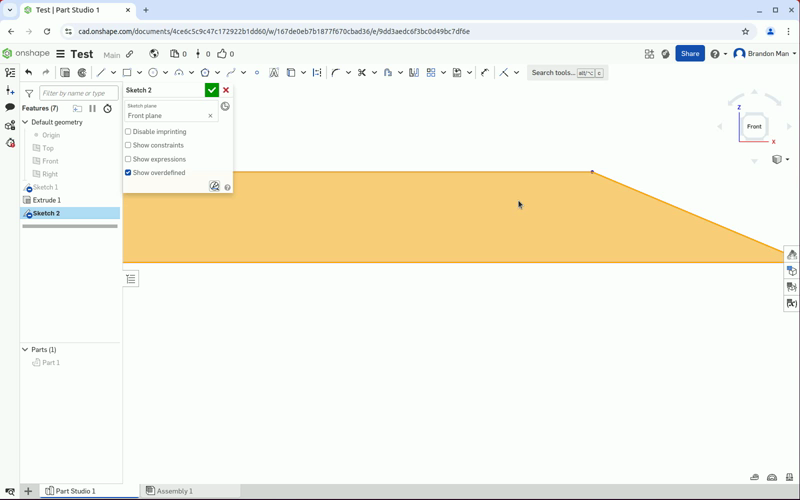
scroll(-6)
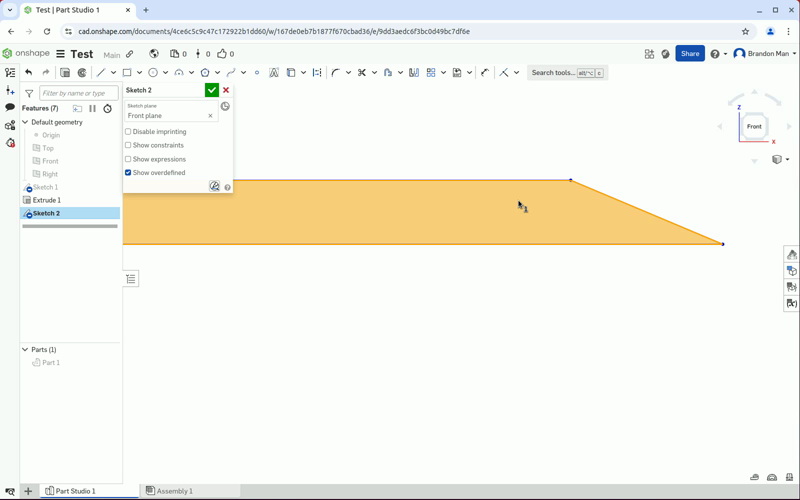
scroll(-6)
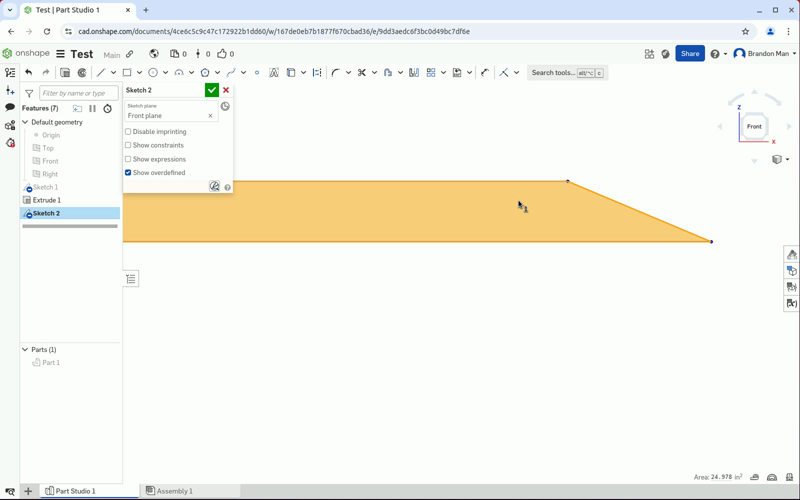
scroll(-6)
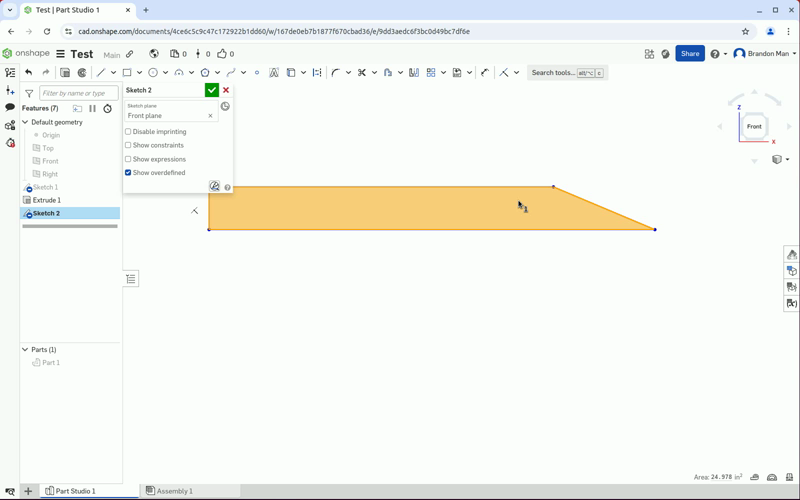
scroll(-6)
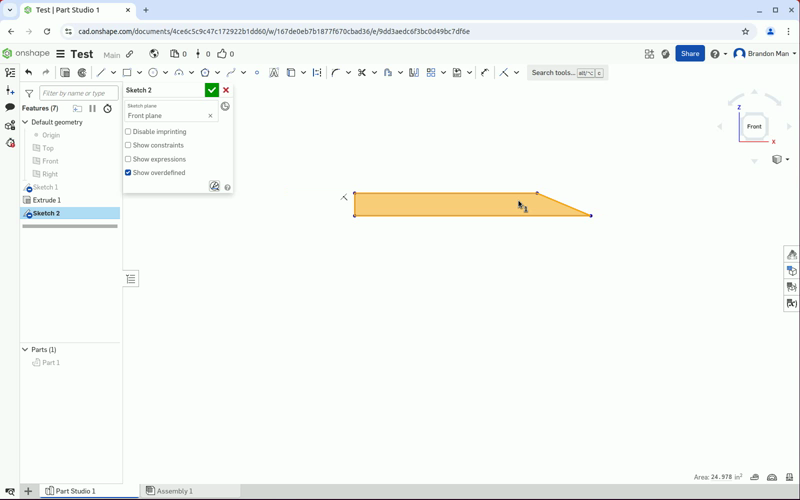
scroll(-6)
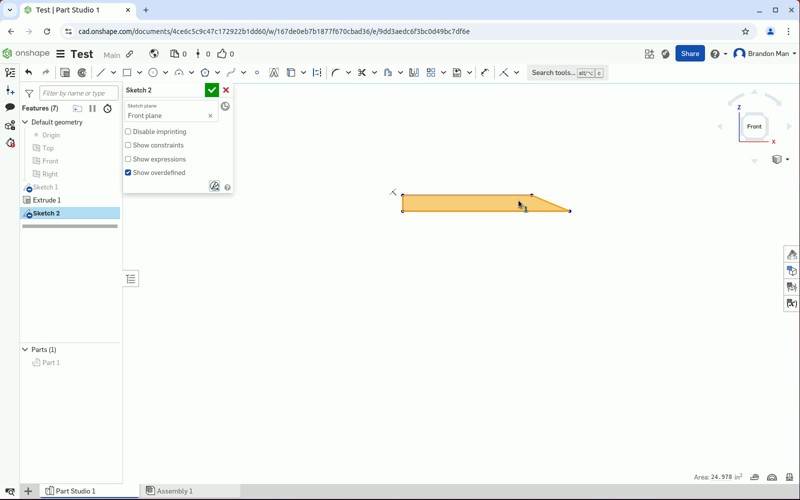
scroll(-6)
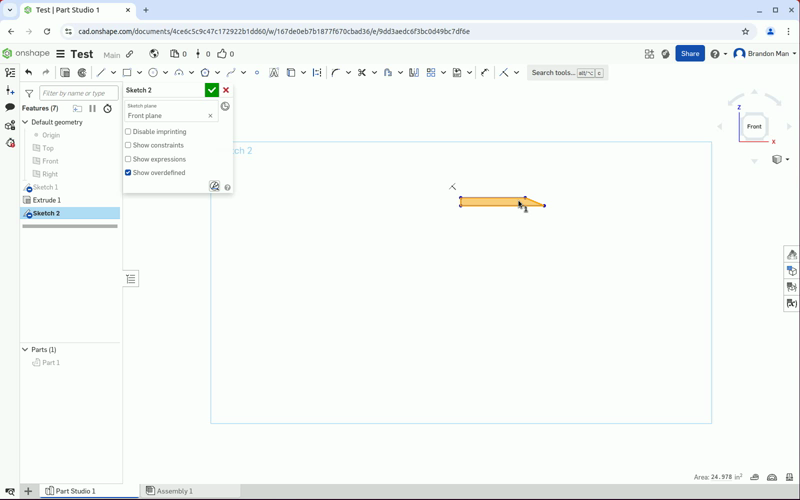
mouse_move(73, 352)
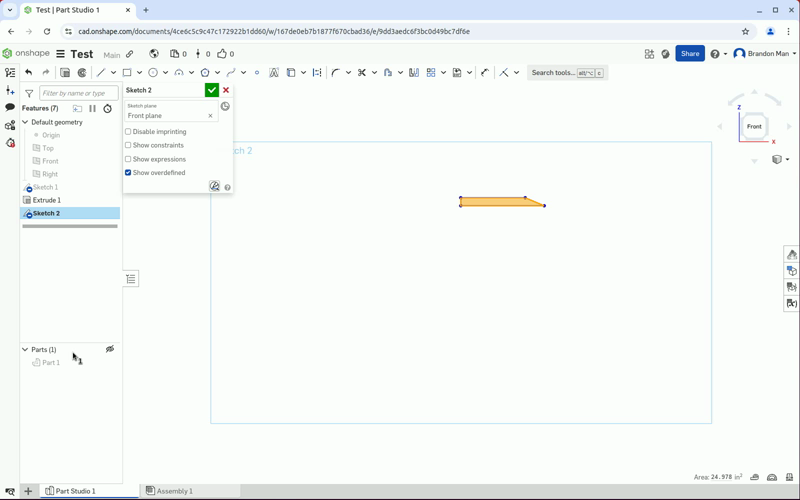
key(shift+y)
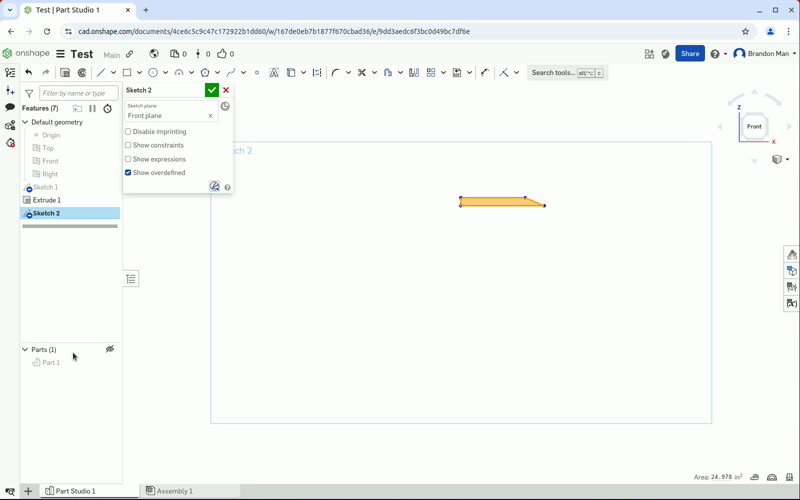
key(shift+e)
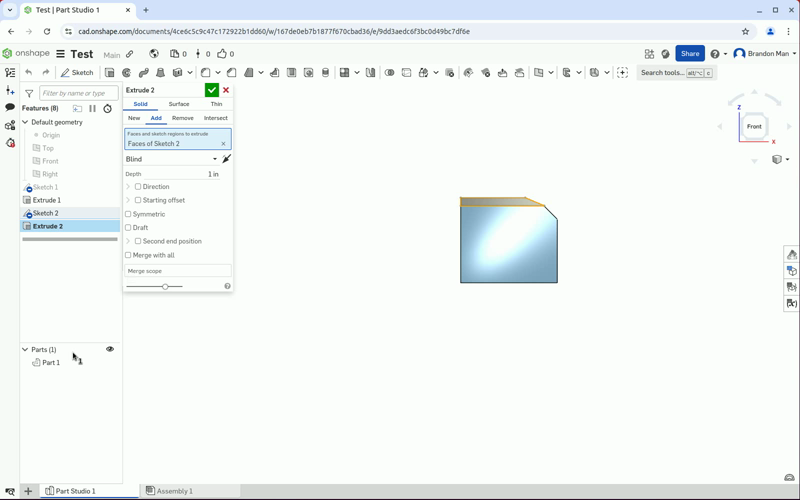
mouse_move(143, 106)
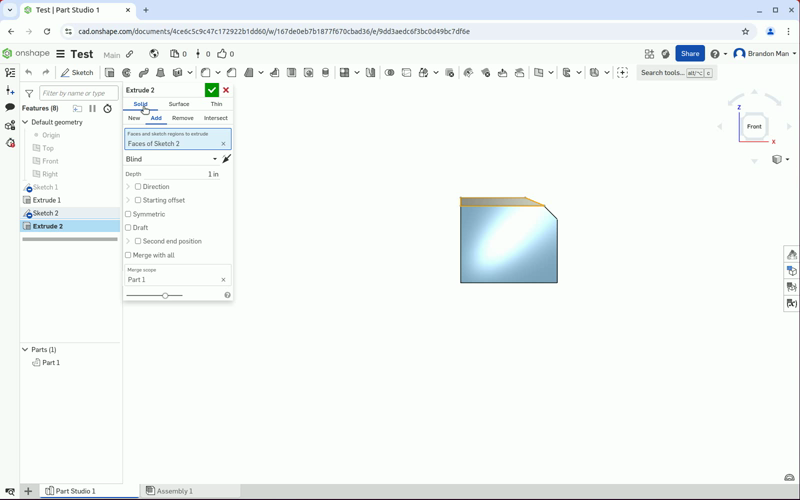
click(143, 106)
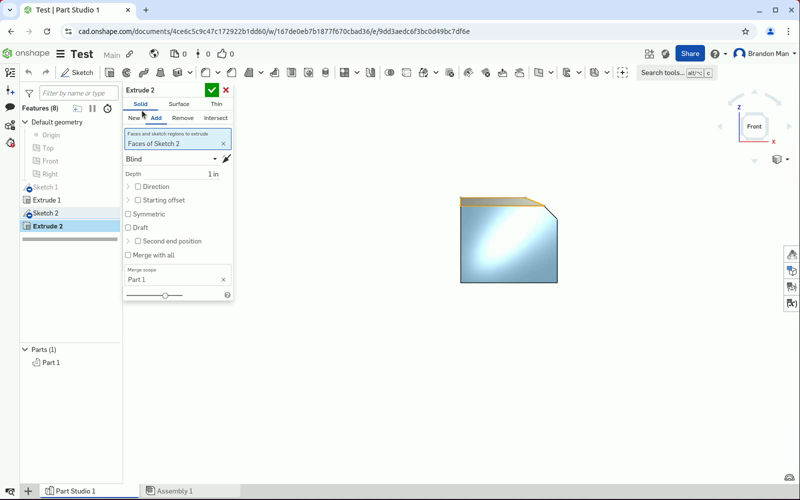
mouse_move(137, 120)
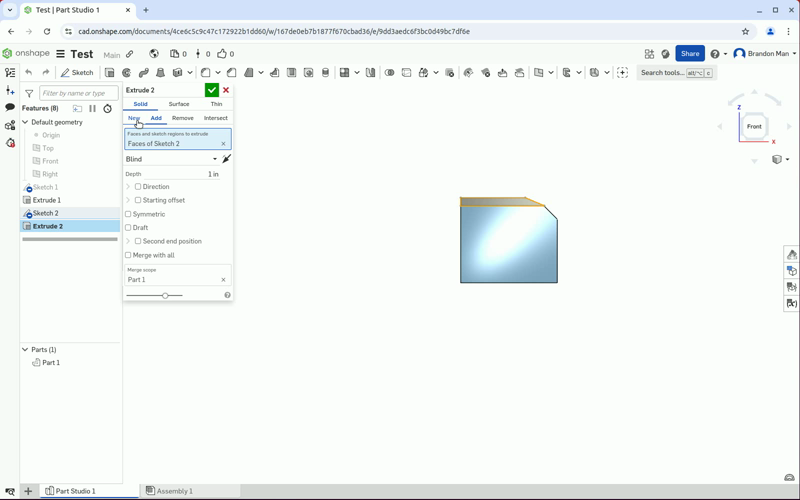
click(137, 120)
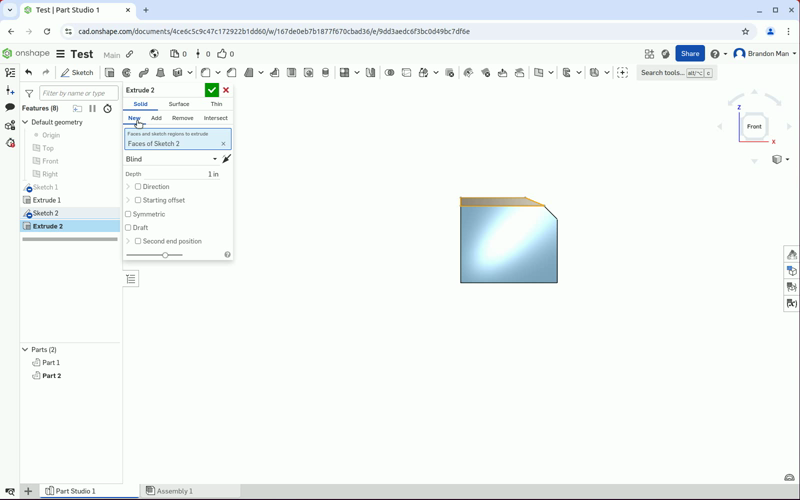
key(tab, 4)
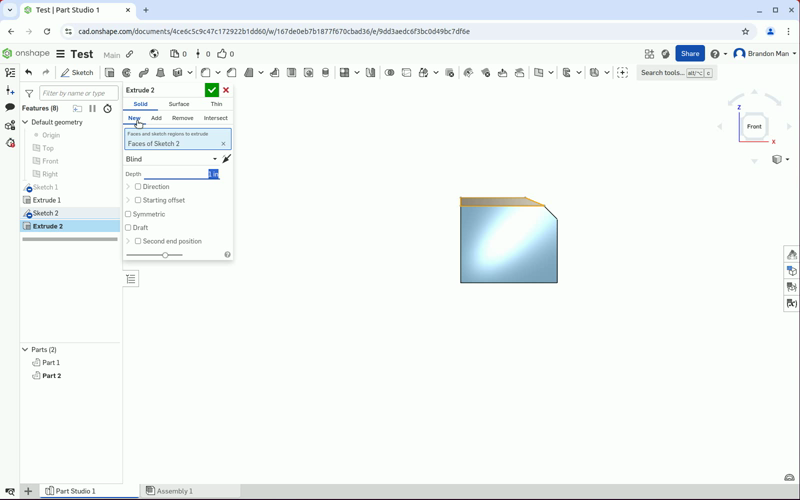
text(23.108)
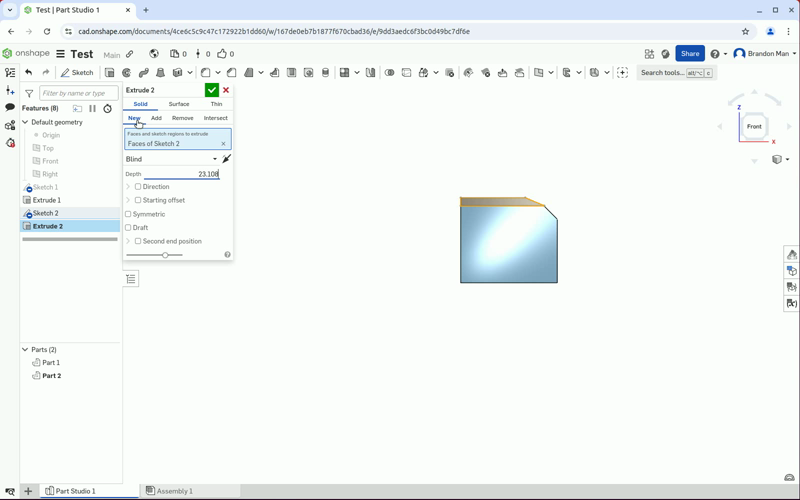
key(enter)
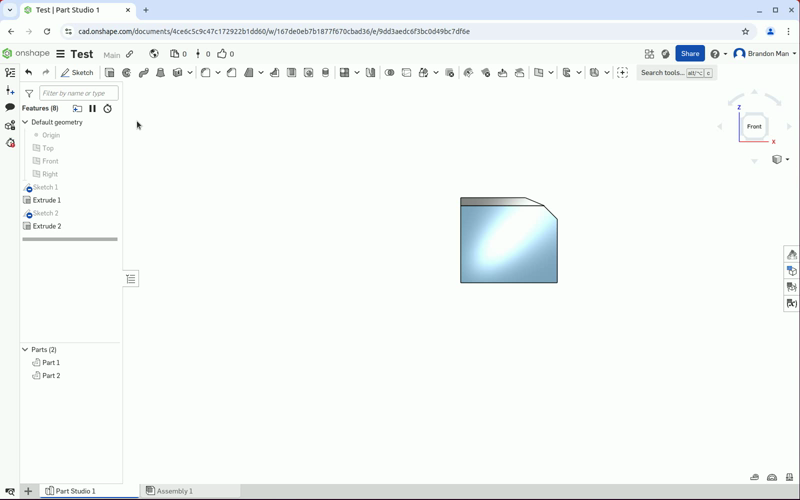
key(shift+h)
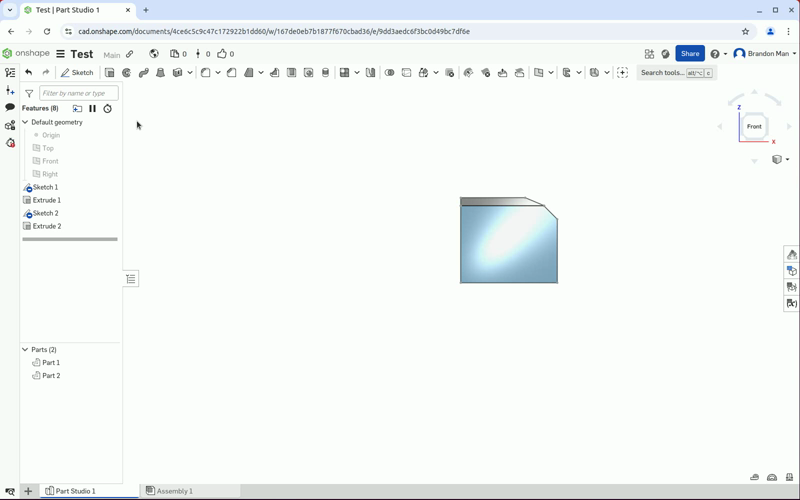
key(shift+h)
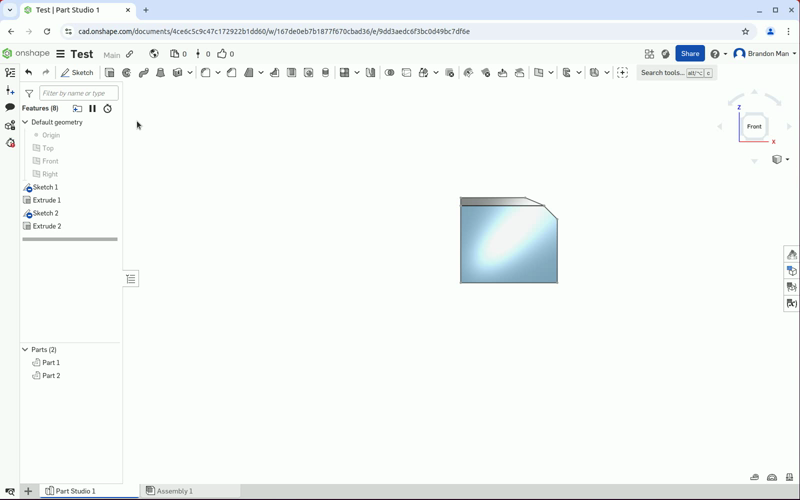
key(shift+7)
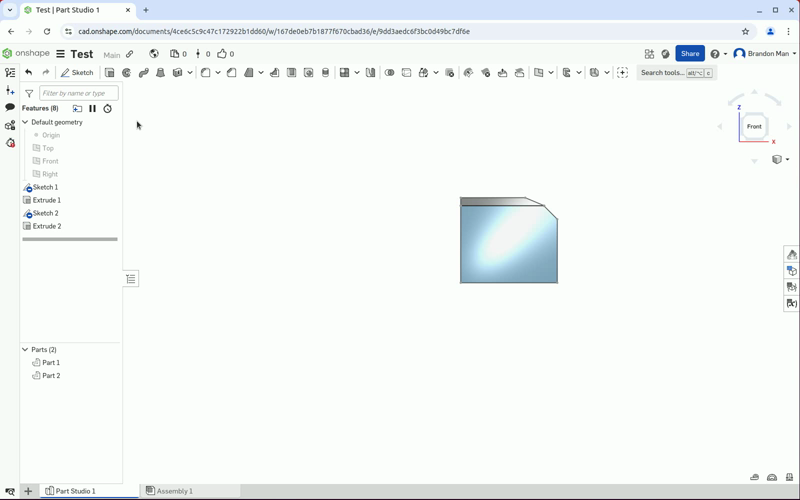
key(left, 2)
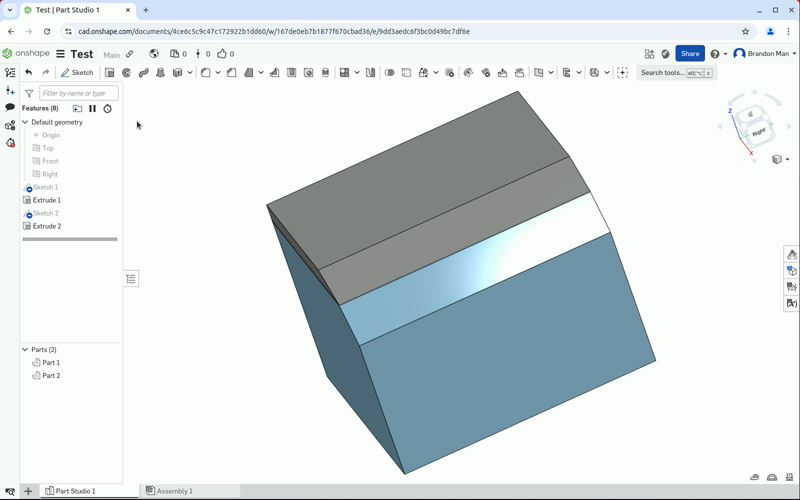
key(down, 2)
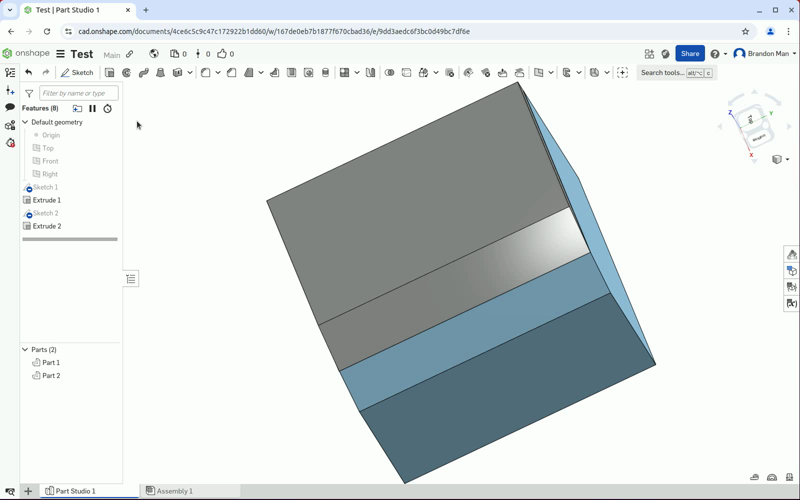
key(up, 2)
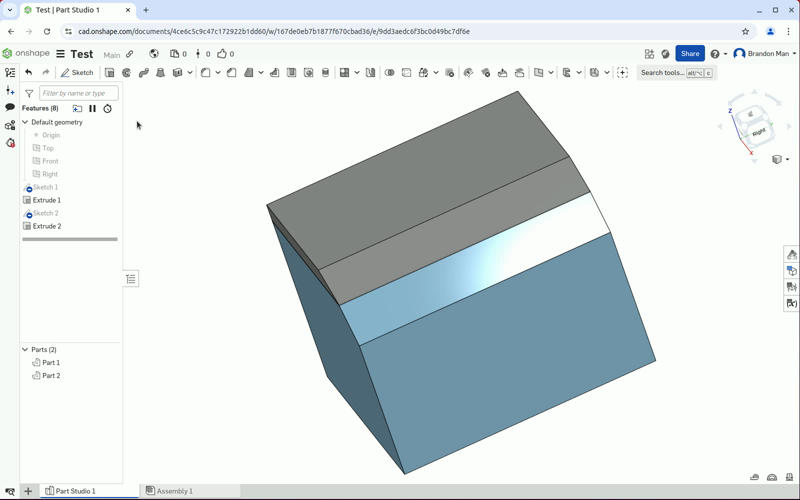
key(right, 2)
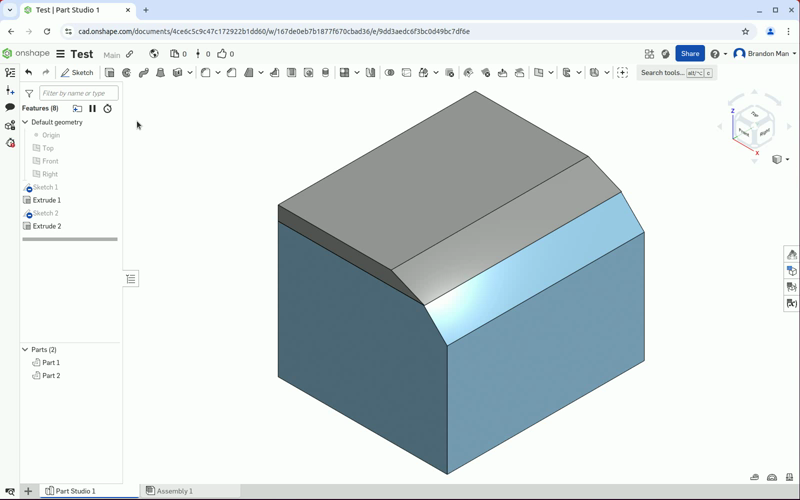
mouse_move(73, 189)
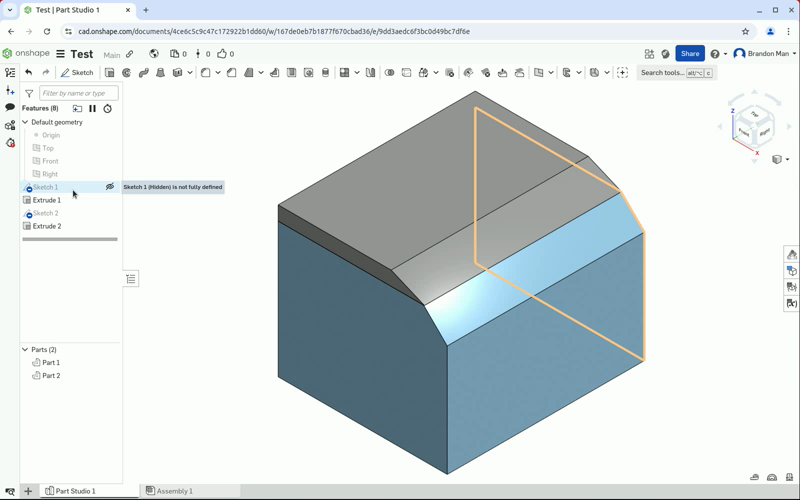
click(73, 189)